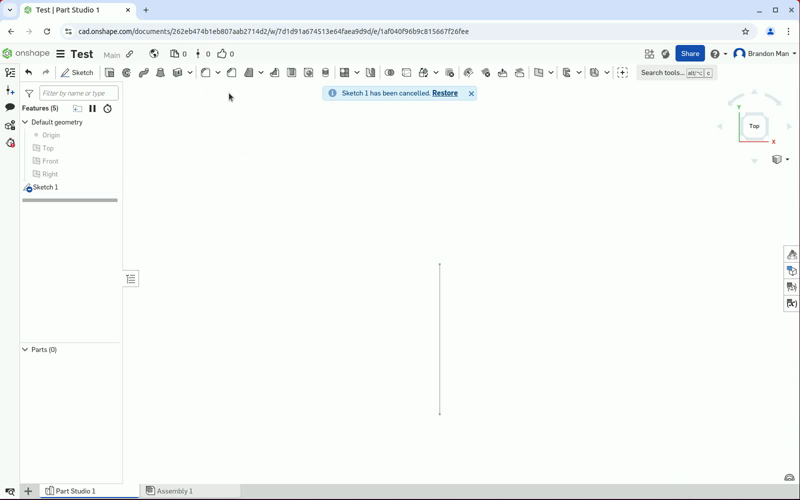
key(shift+h)
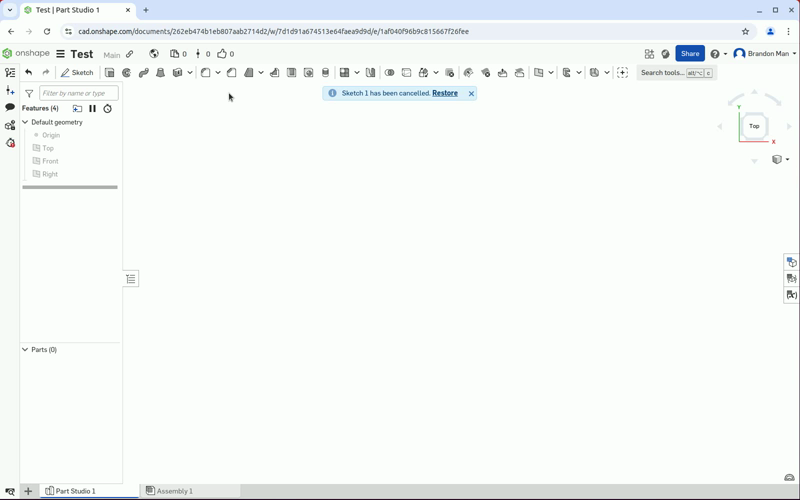
mouse_move(73, 352)
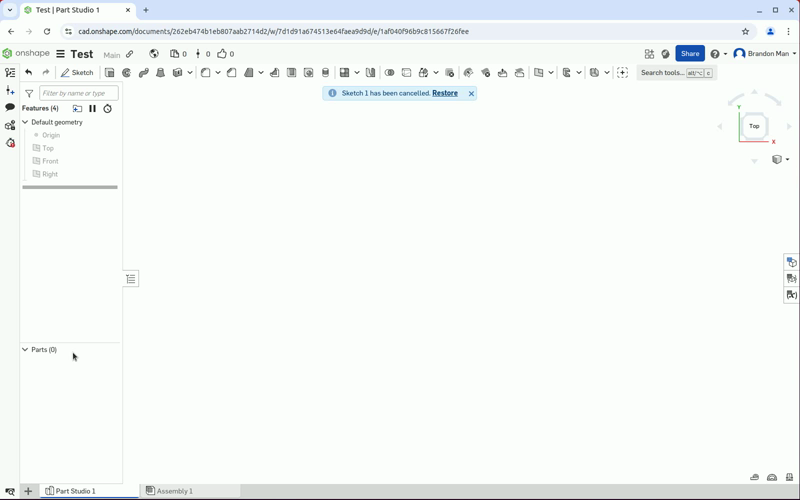
key(y)
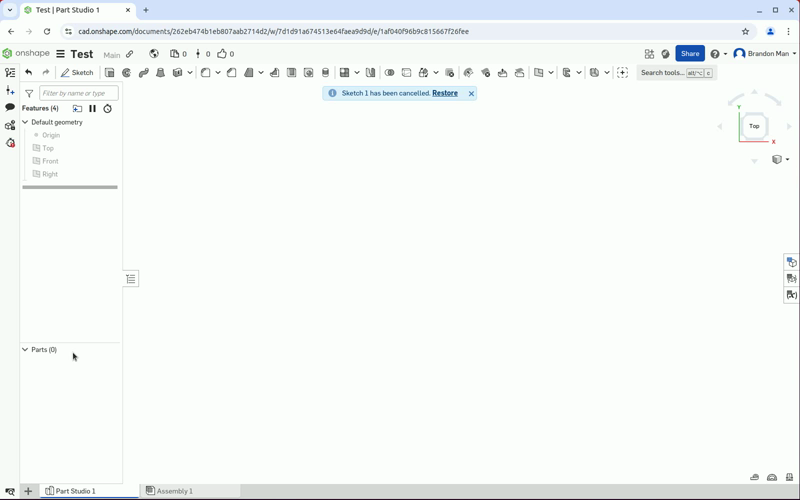
key(shift+p)
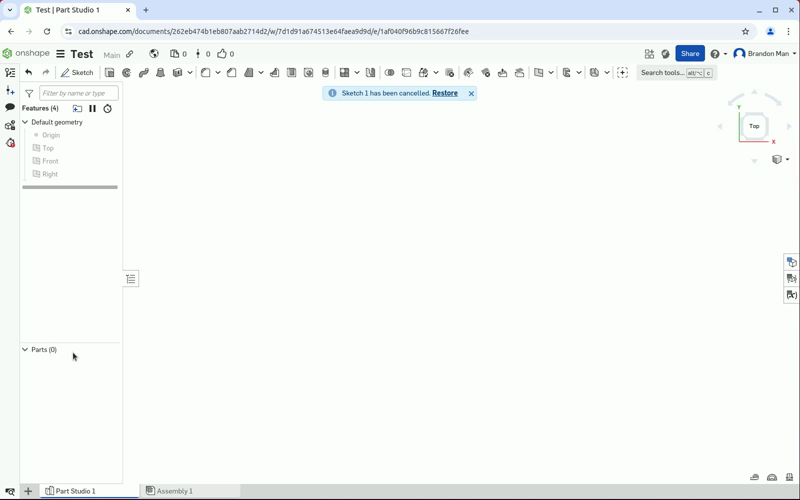
key(space)
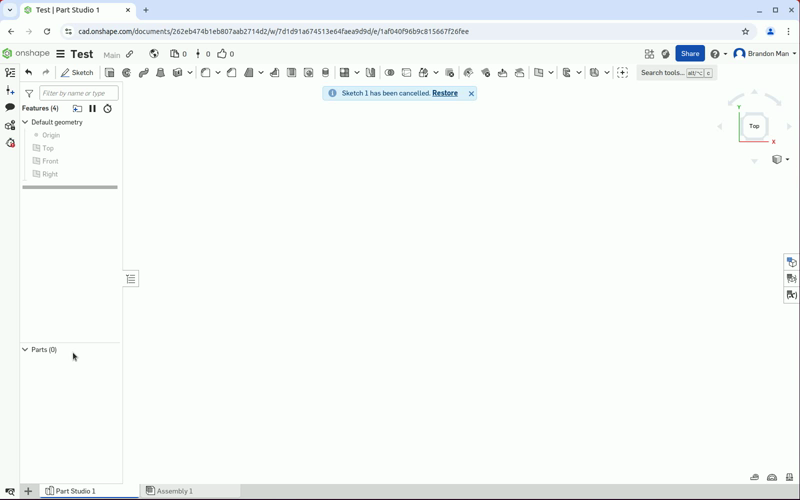
key_down(shift)
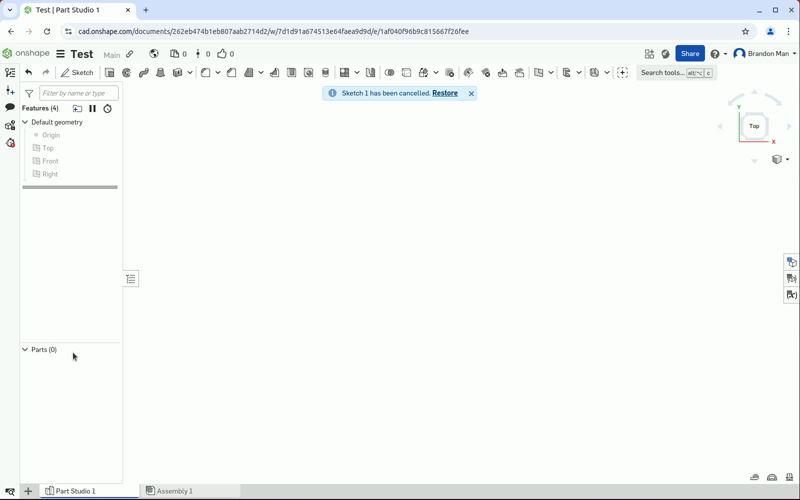
key(up)
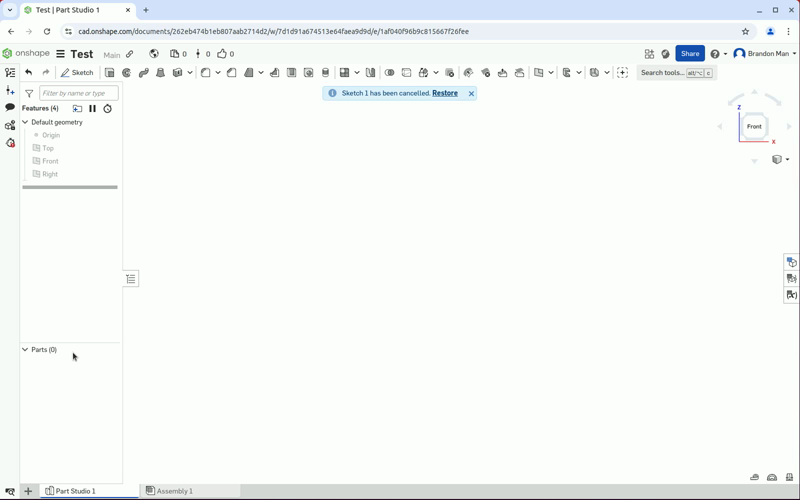
key_up(shift)
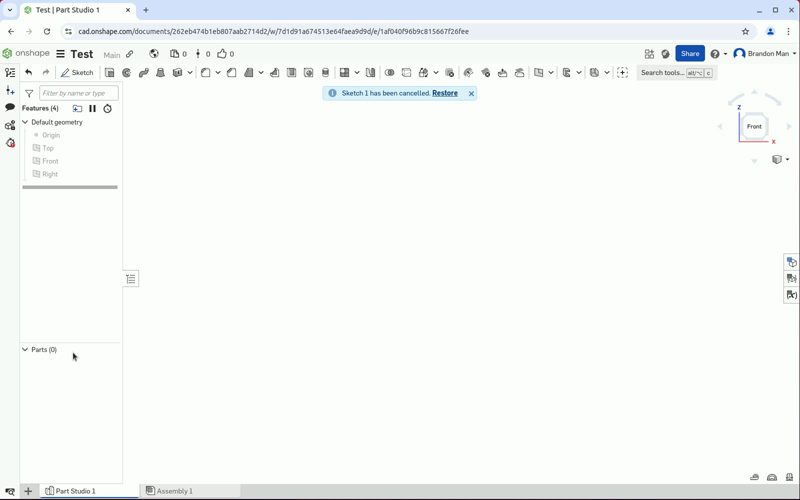
mouse_move(73, 352)
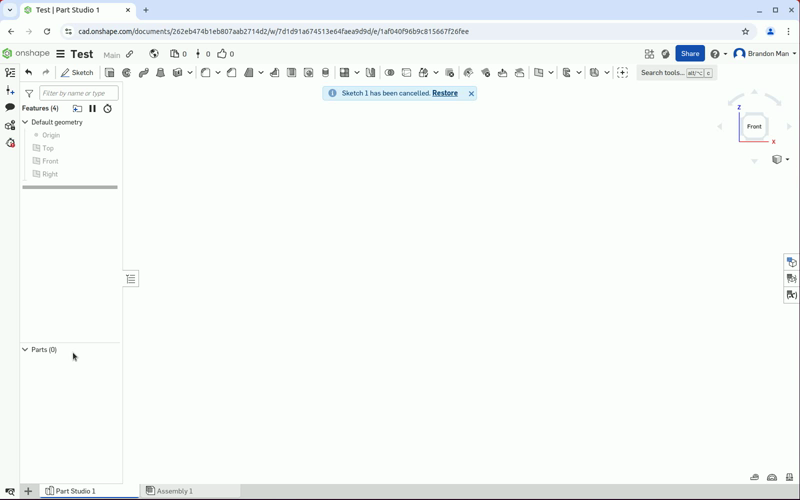
key(shift+y)
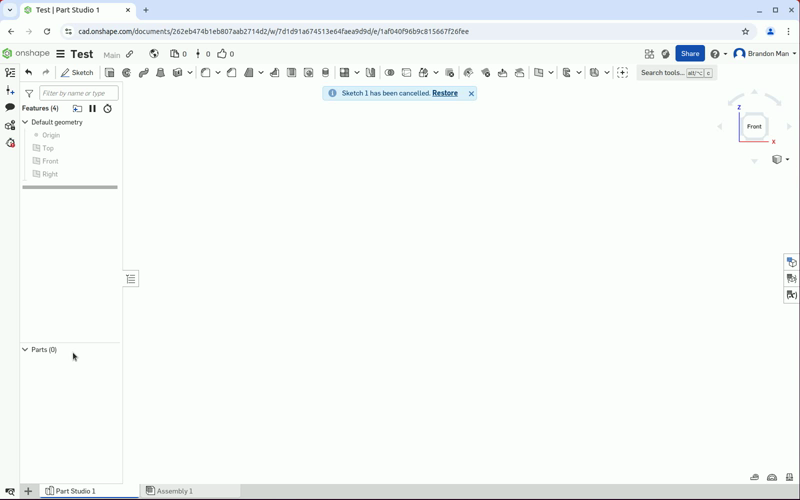
key(shift+s)
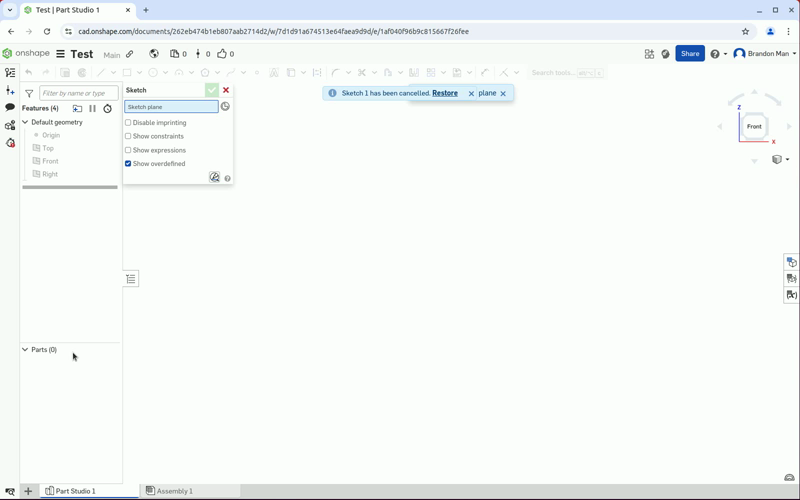
mouse_move(73, 163)
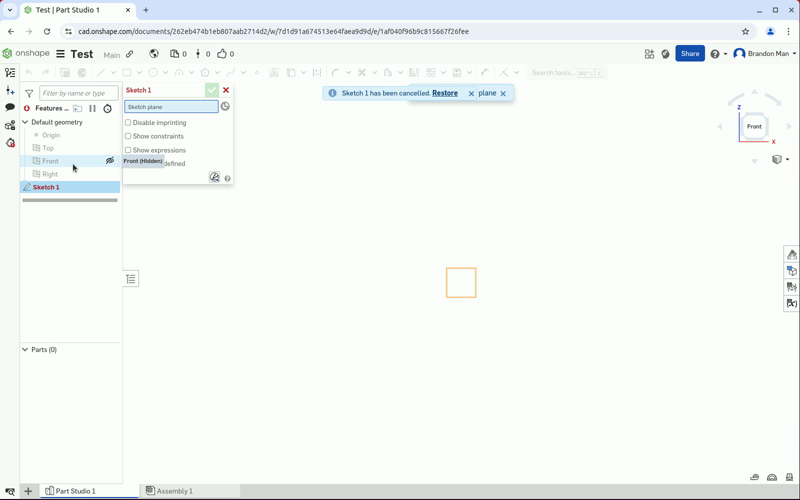
click(73, 163)
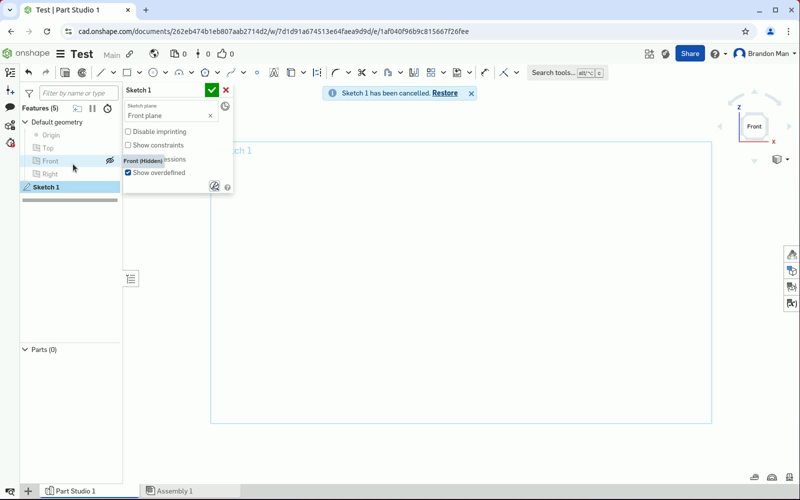
mouse_move(73, 352)
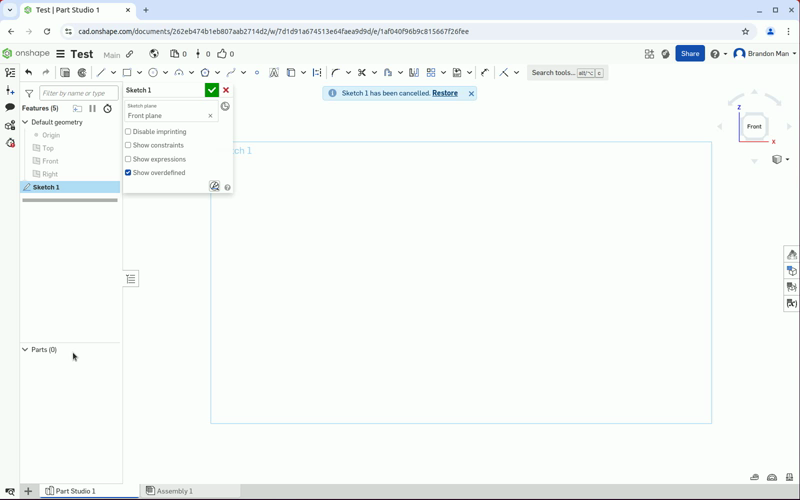
key(y)
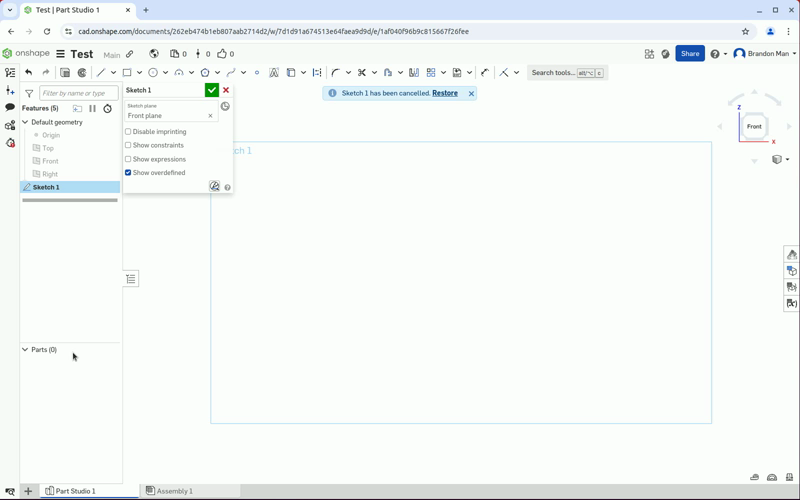
key(c)
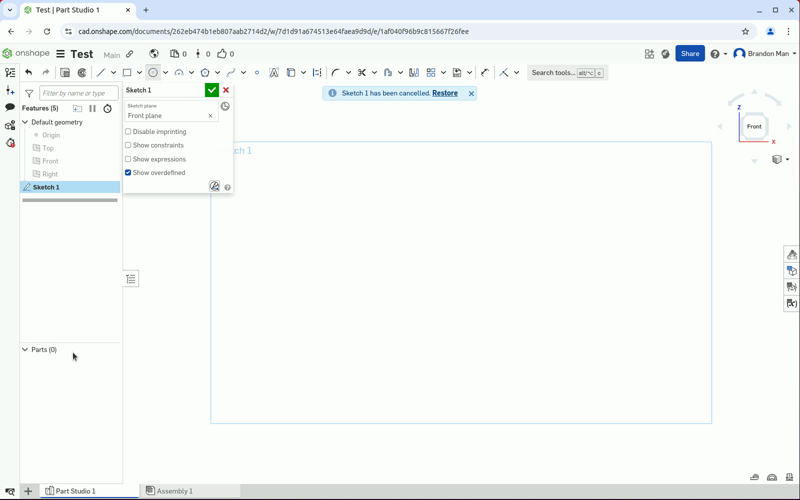
key_down(shift)
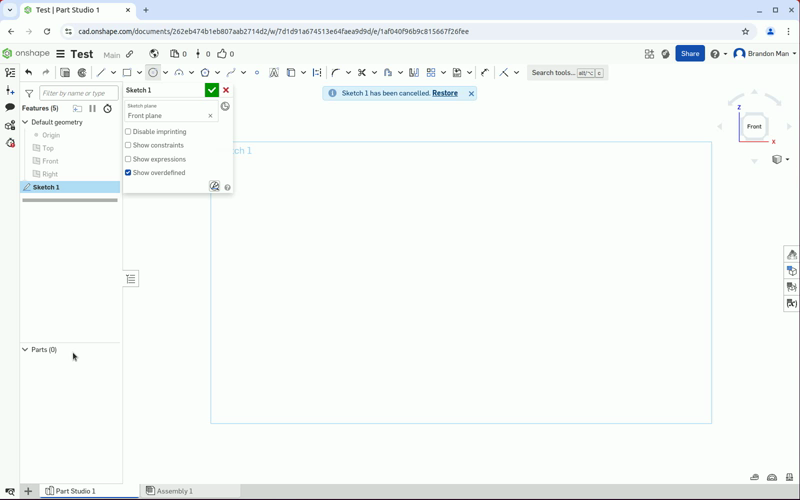
mouse_move(461, 282)
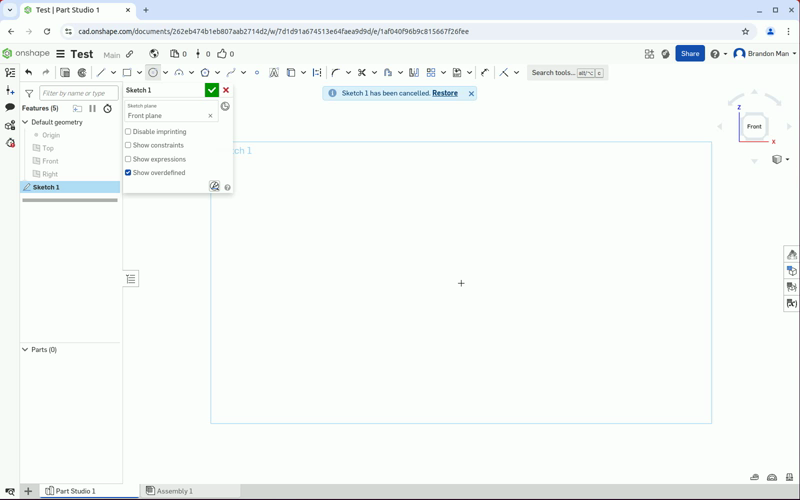
click(461, 282)
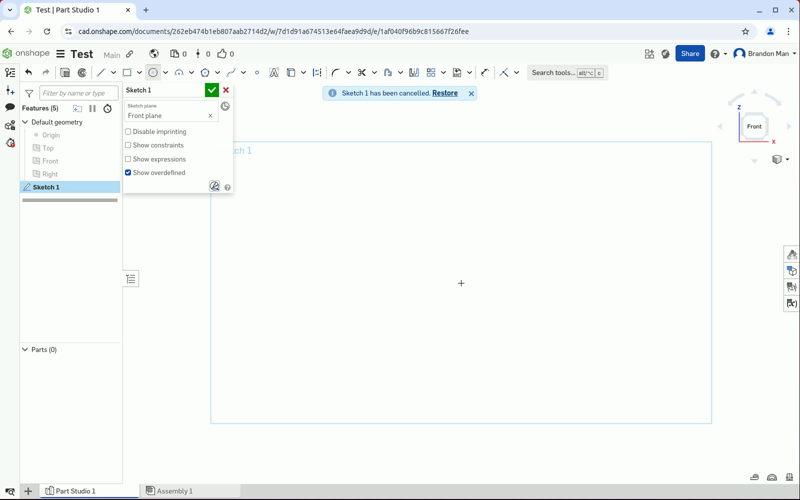
key_up(shift)
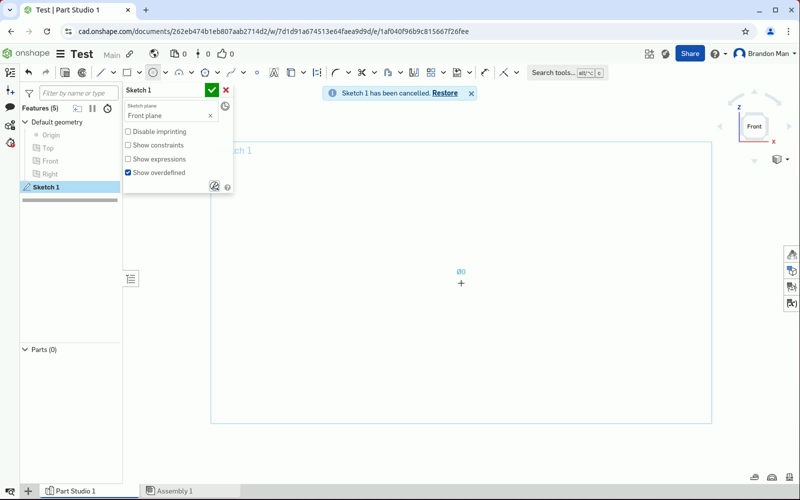
mouse_move(497, 282)
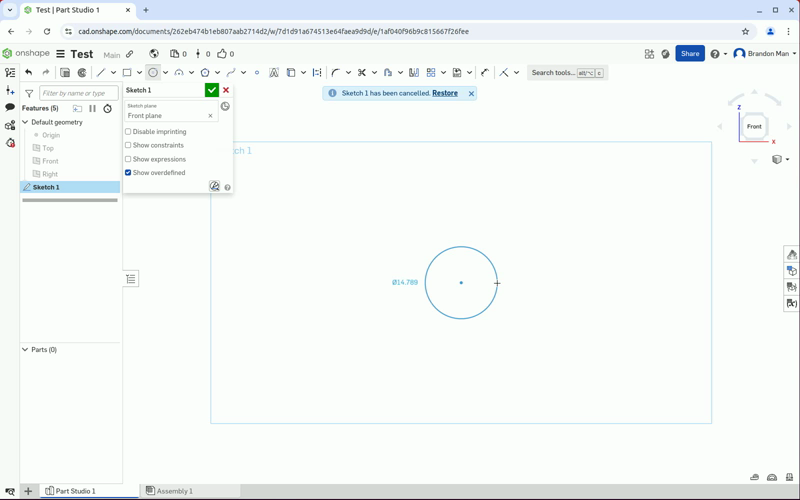
click(497, 282)
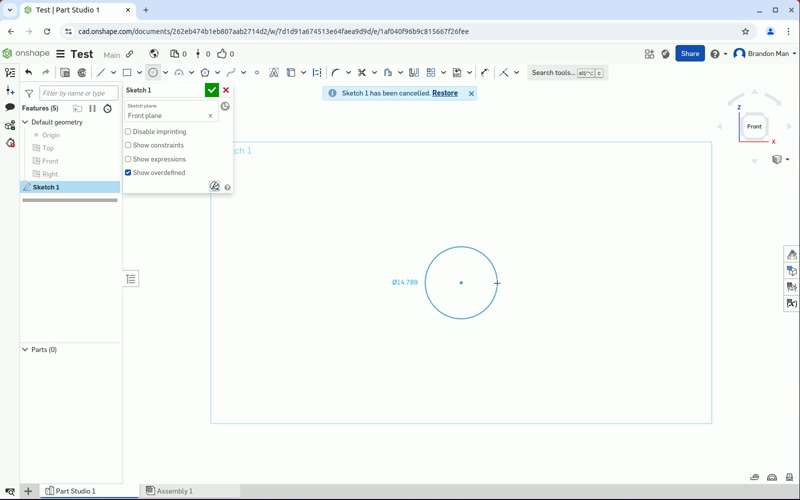
key(esc)
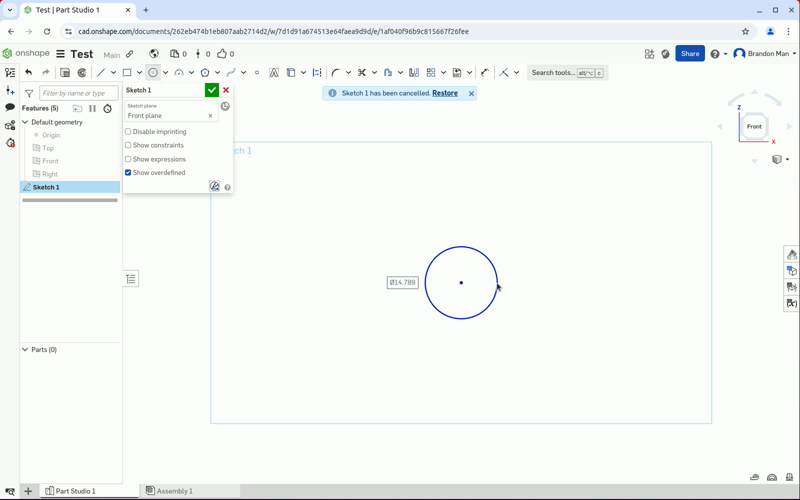
key(c)
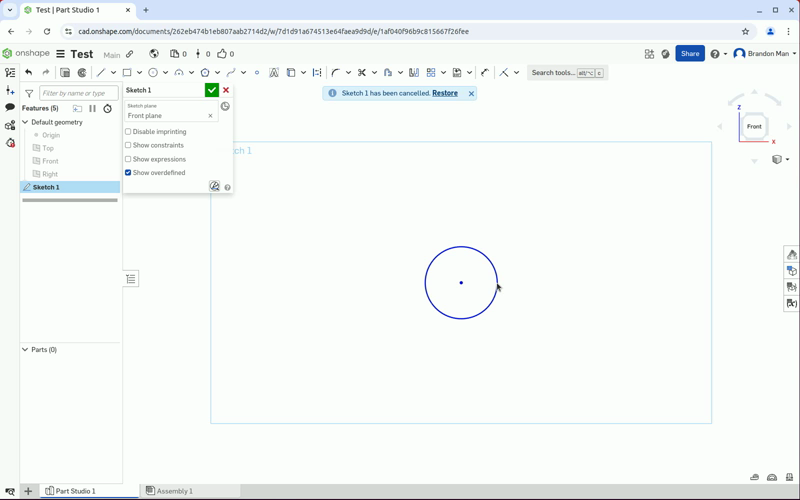
key_down(shift)
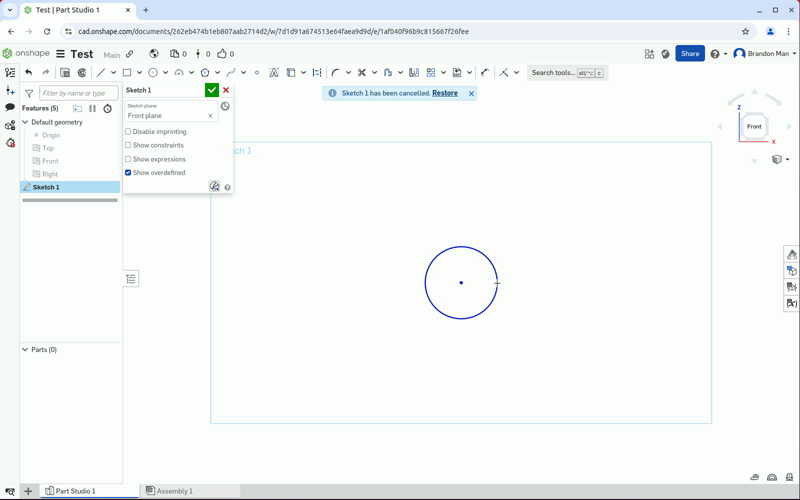
mouse_move(461, 282)
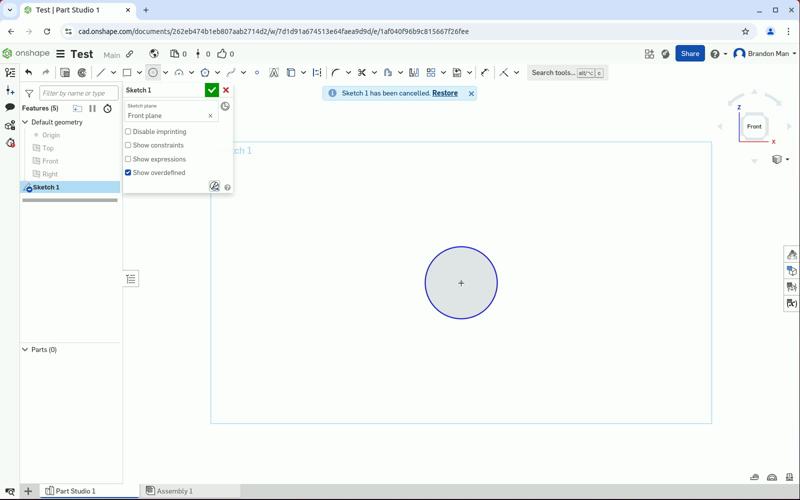
click(461, 282)
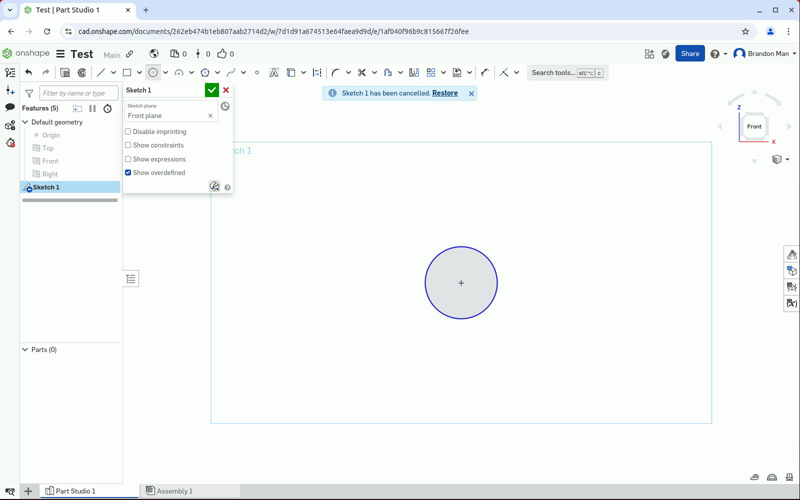
key_up(shift)
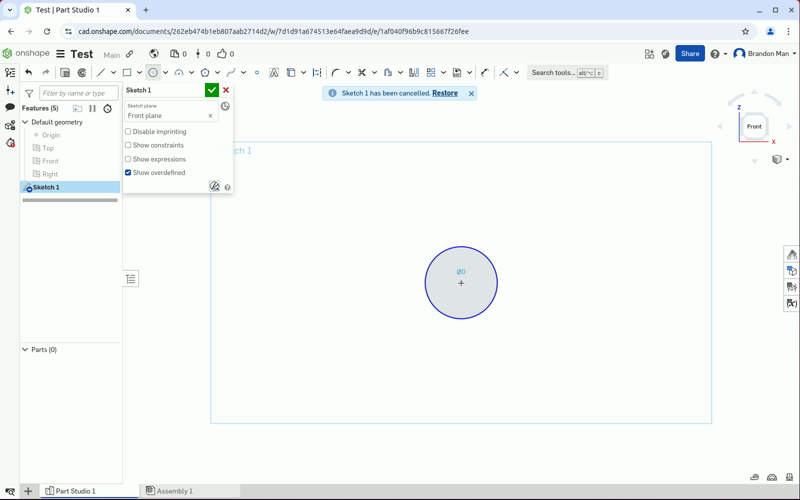
mouse_move(479, 282)
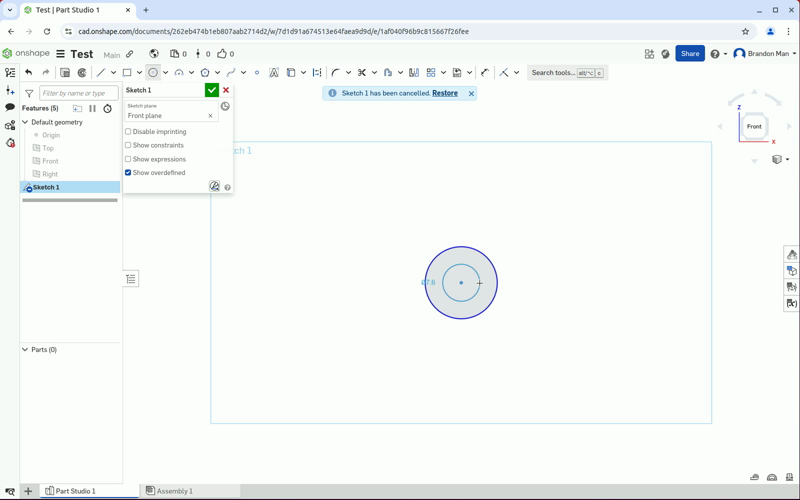
click(479, 282)
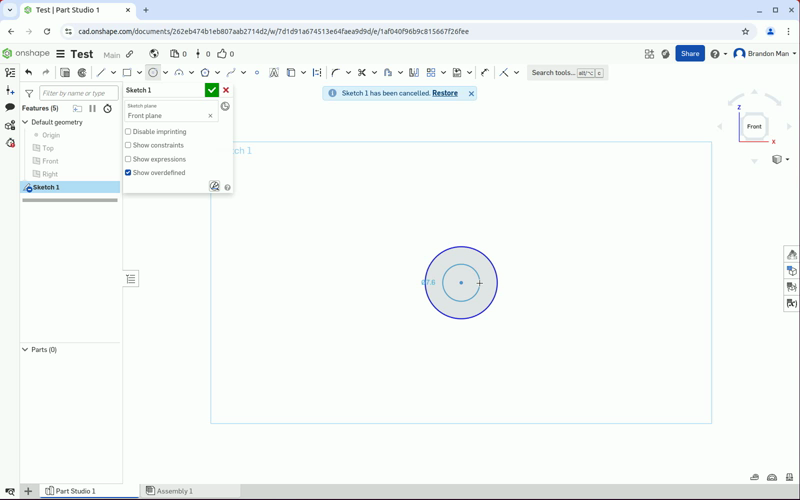
key(esc)
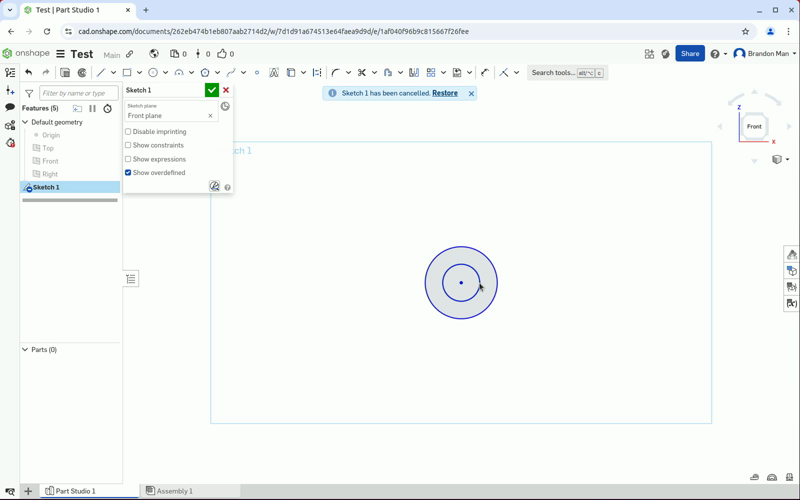
mouse_move(465, 256)
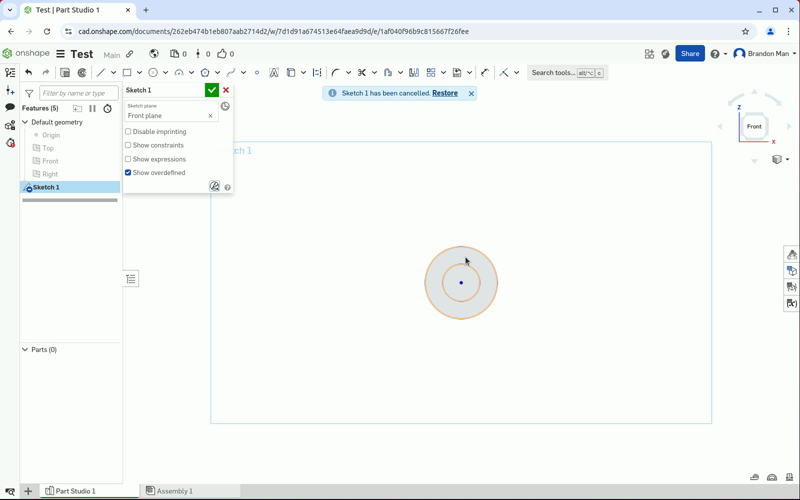
click(465, 256)
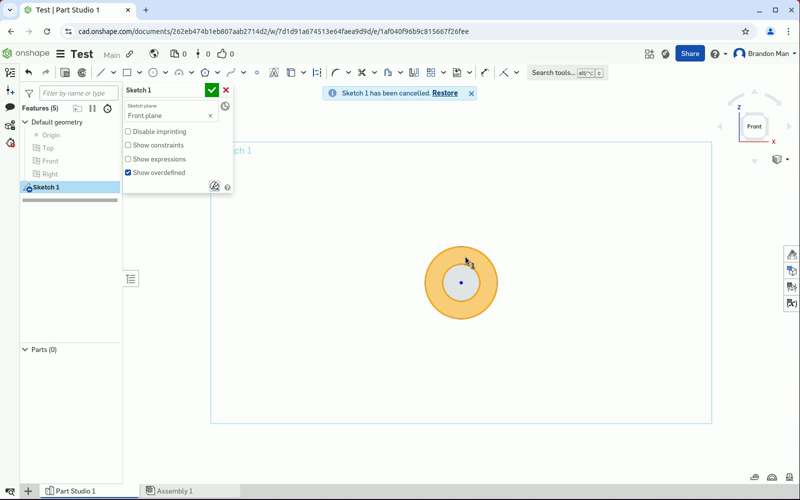
mouse_move(73, 352)
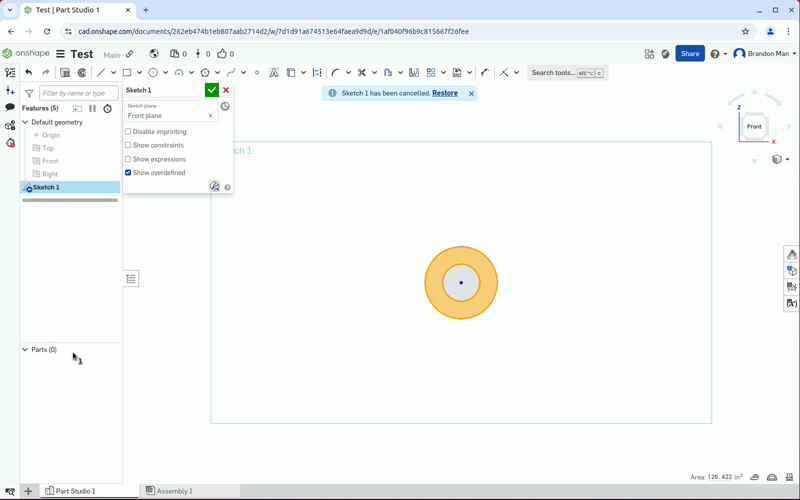
key(shift+y)
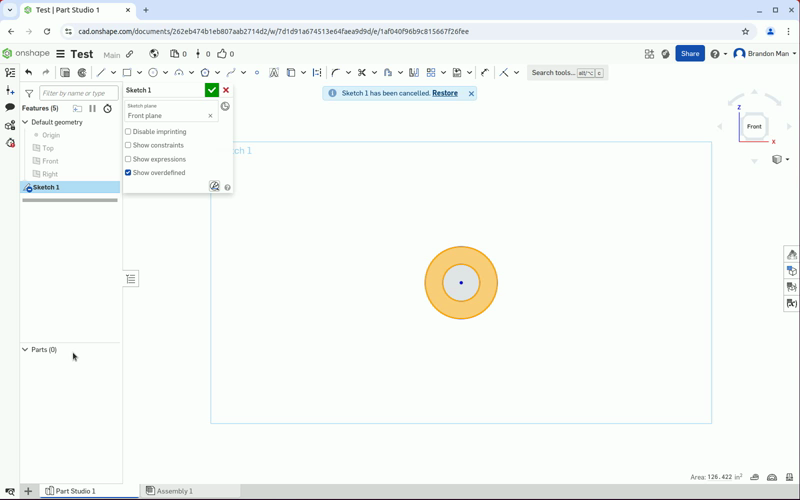
key(shift+e)
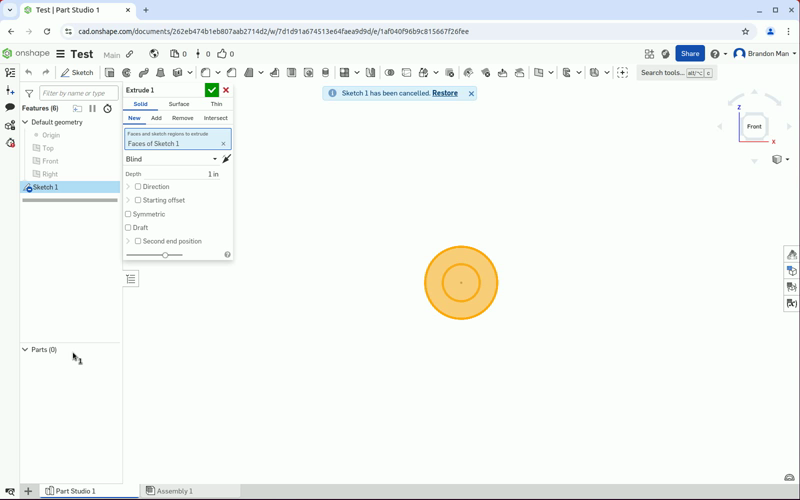
mouse_move(143, 106)
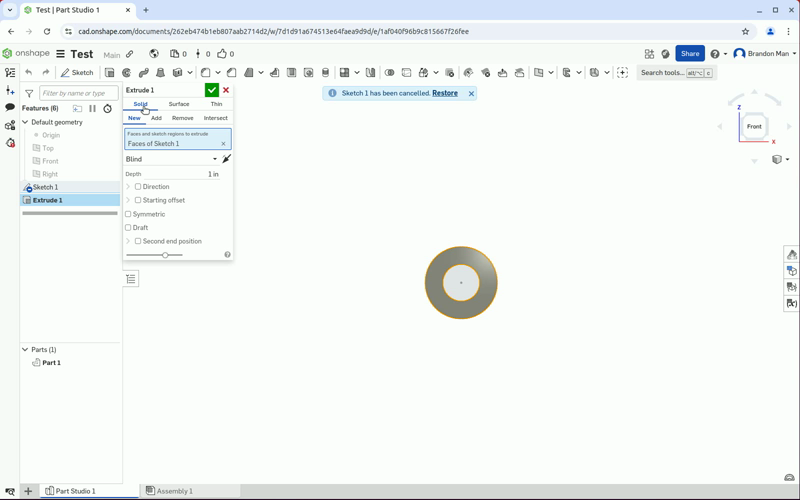
click(143, 106)
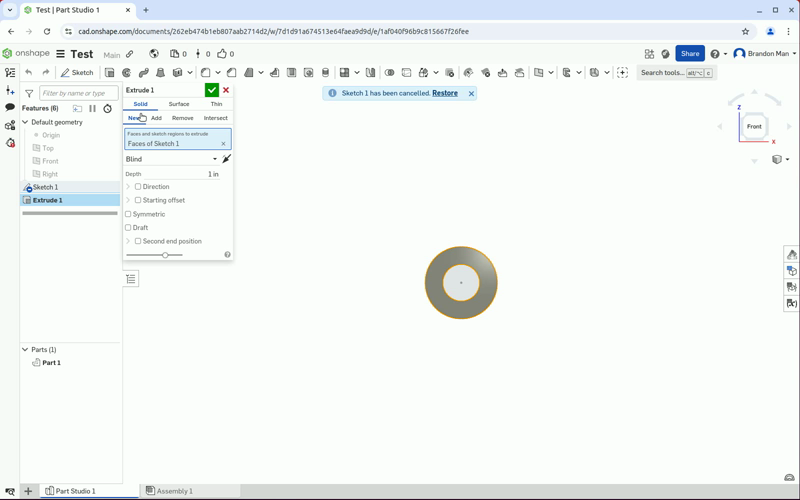
mouse_move(137, 120)
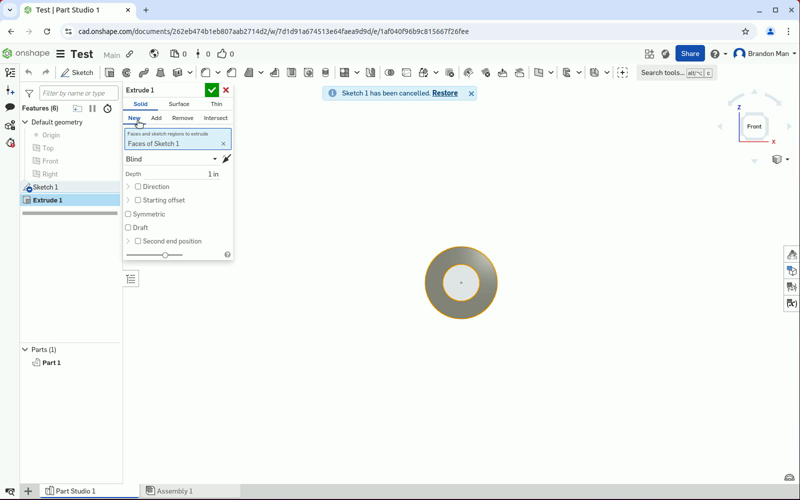
click(137, 120)
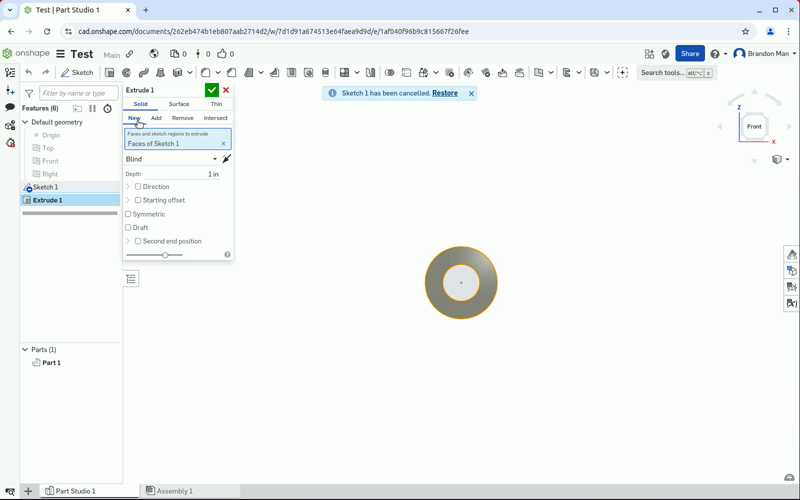
key(tab, 4)
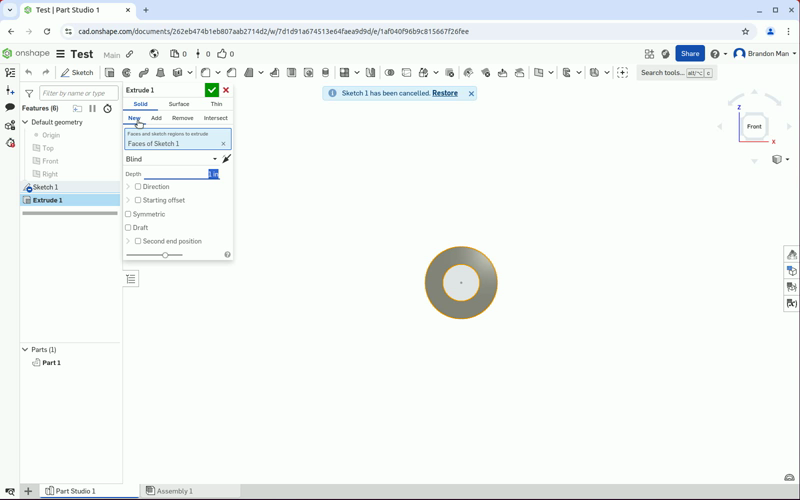
text(3.129)
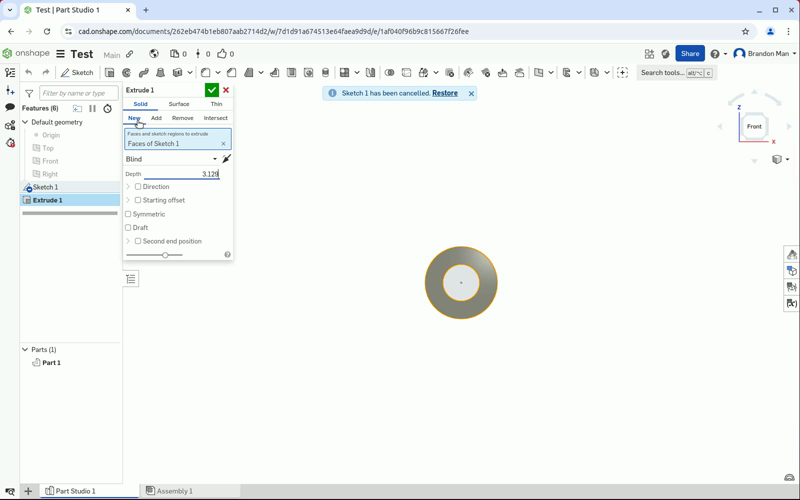
key(enter)
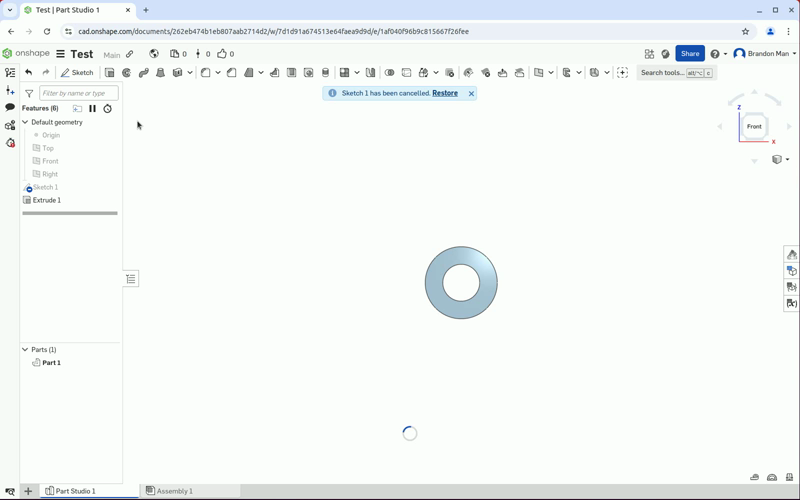
key(shift+h)
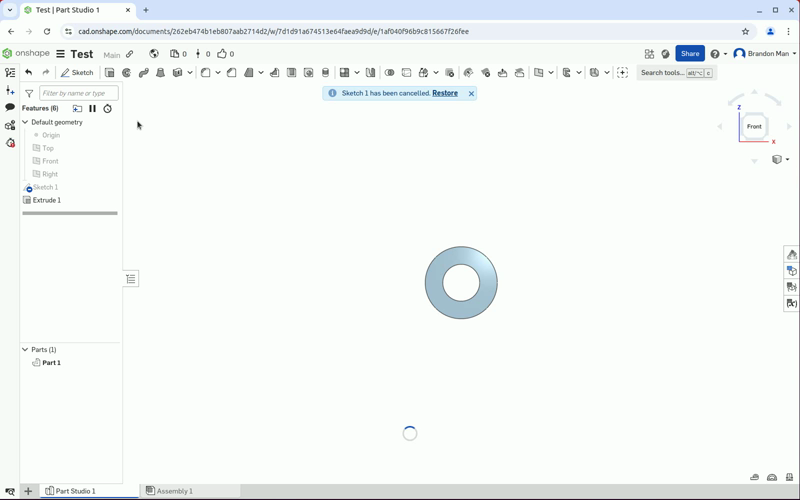
key(shift+h)
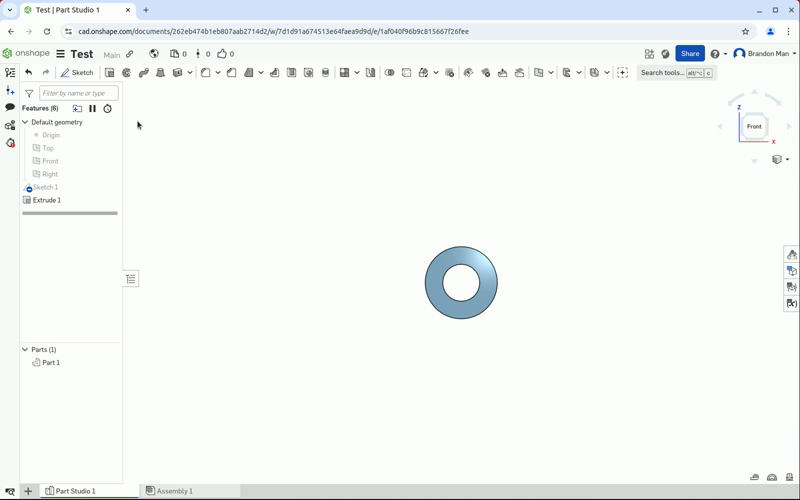
mouse_move(73, 189)
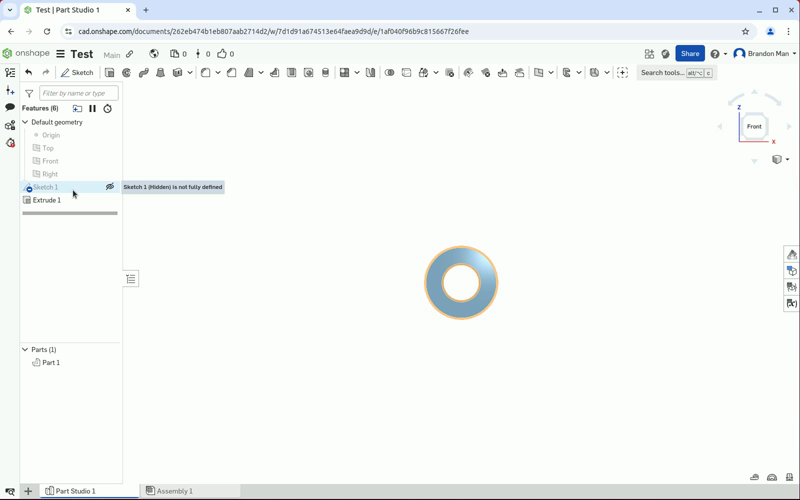
click(73, 189)
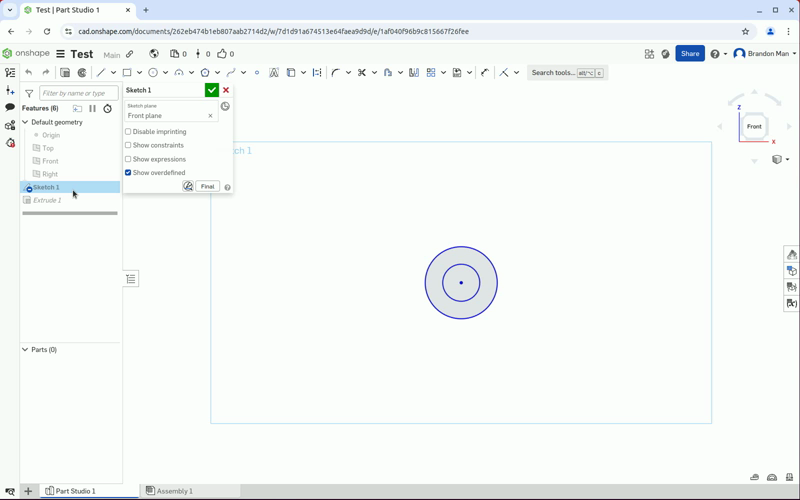
mouse_move(229, 92)
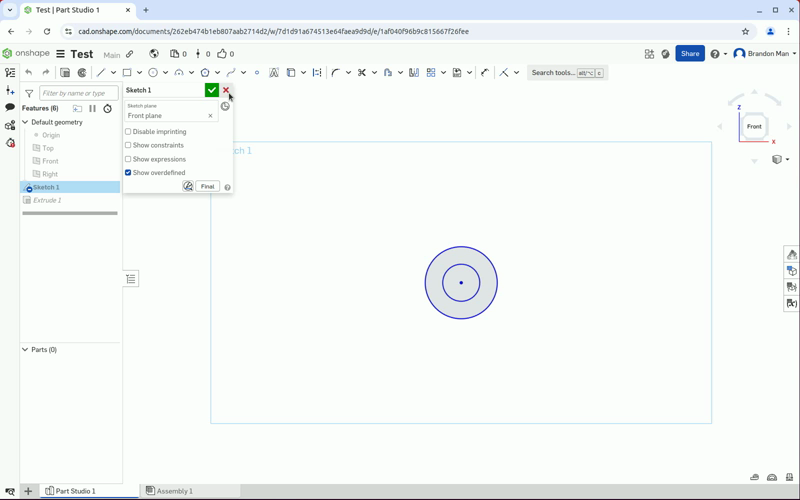
click(229, 92)
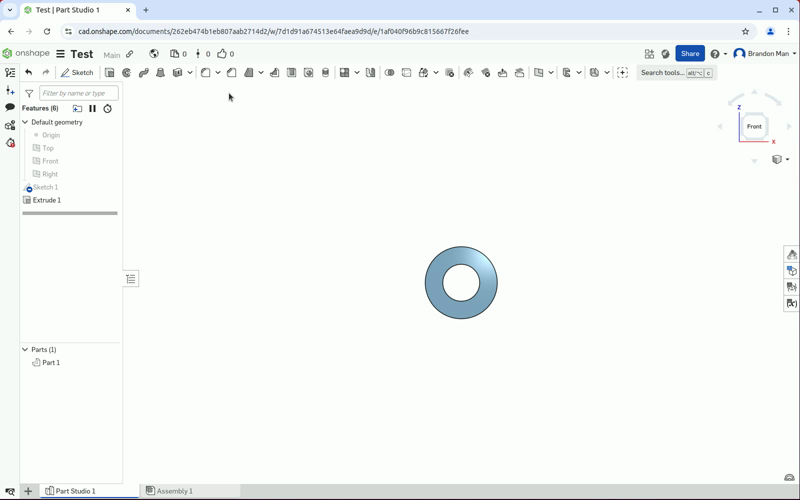
mouse_move(541, 75)
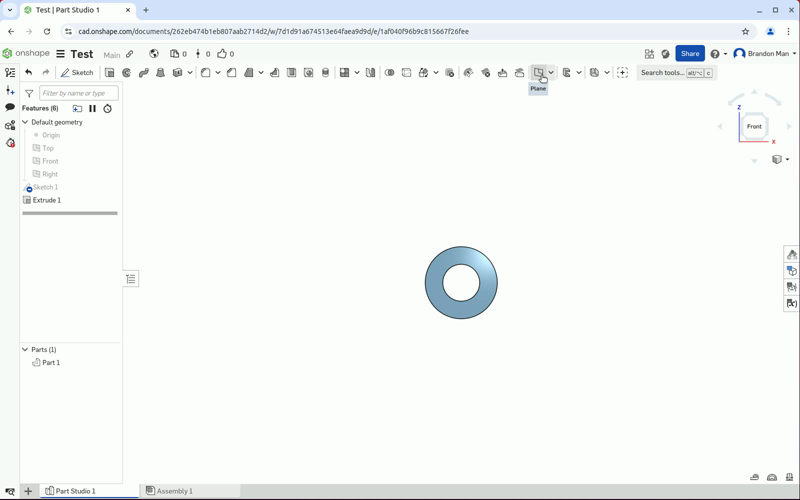
click(541, 75)
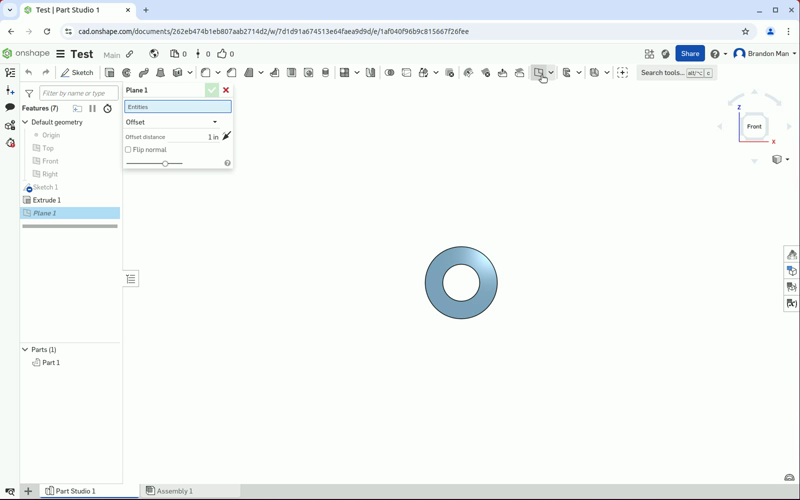
mouse_move(73, 163)
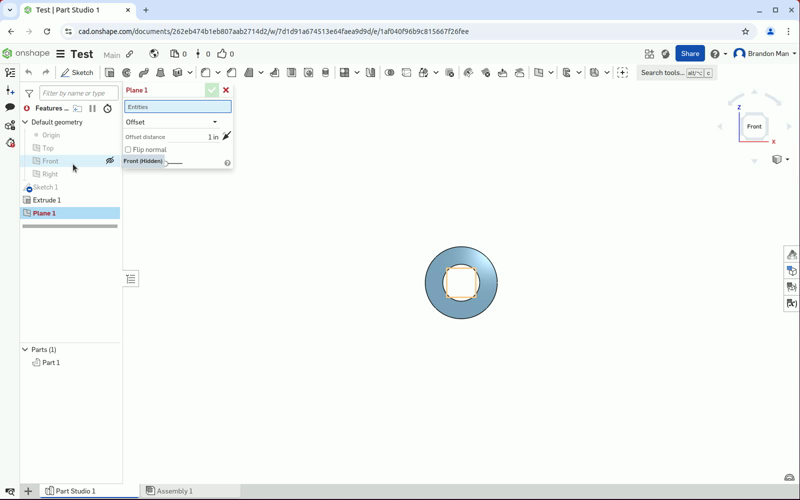
click(73, 163)
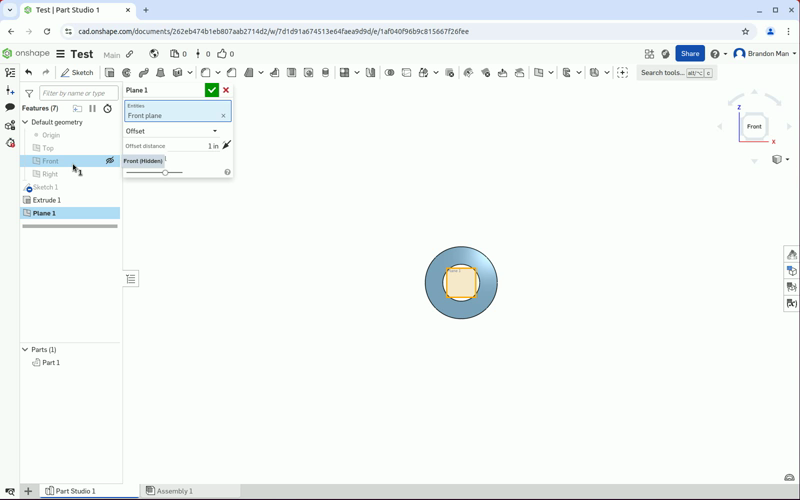
key(tab, 2)
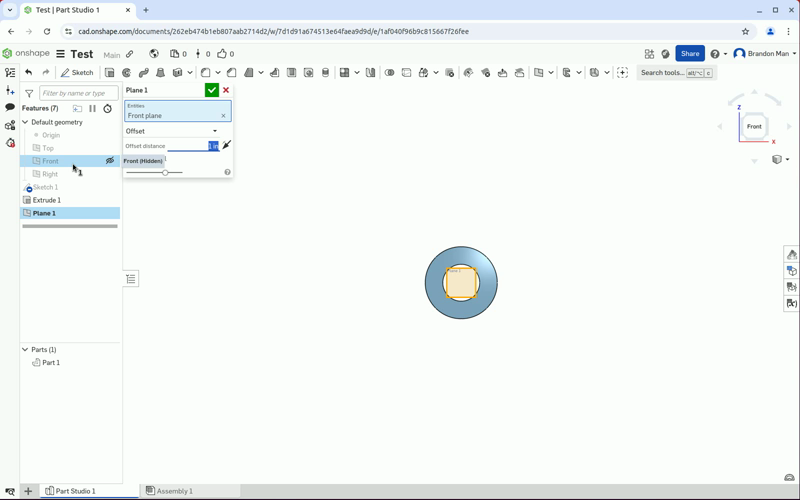
text(3.143)
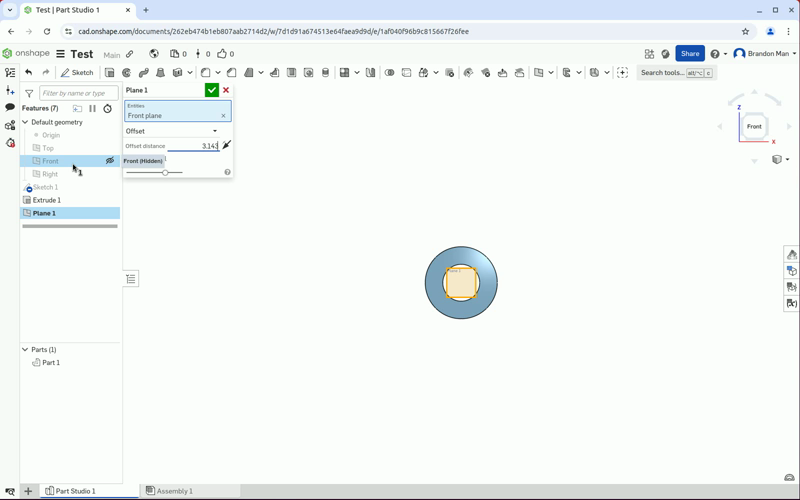
key(enter, 2)
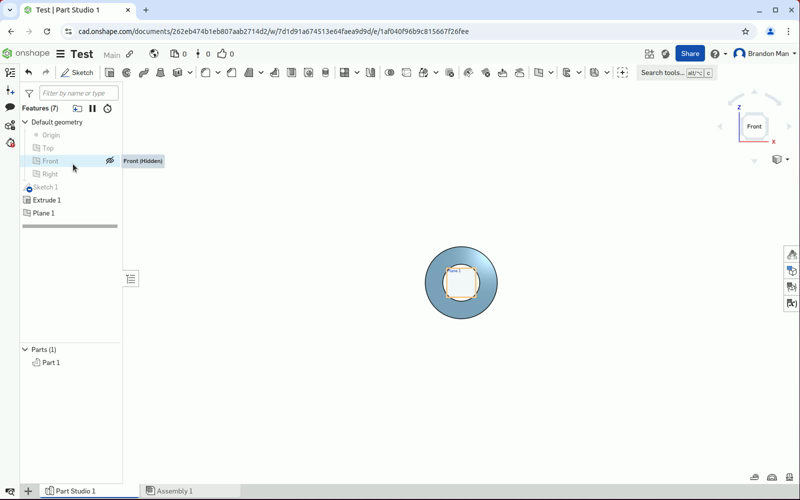
key(shift+s)
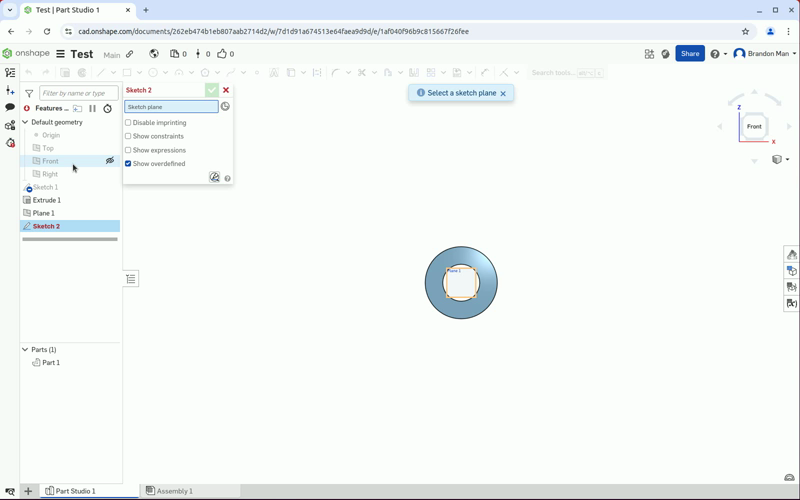
mouse_move(73, 215)
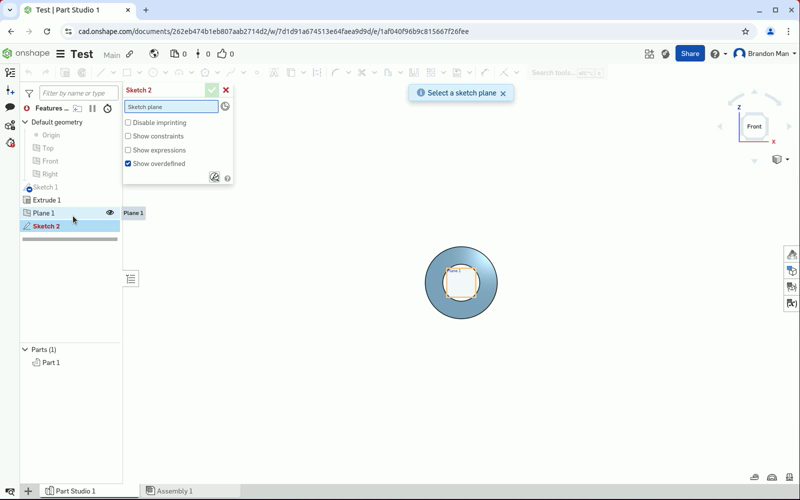
click(73, 215)
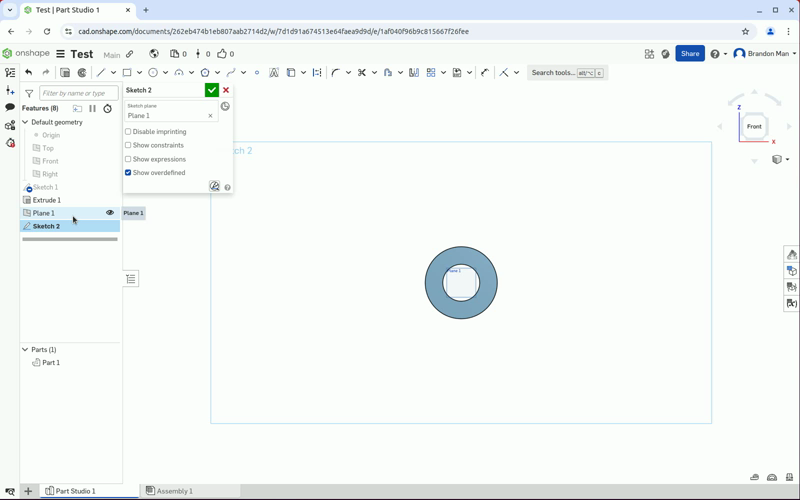
mouse_move(73, 352)
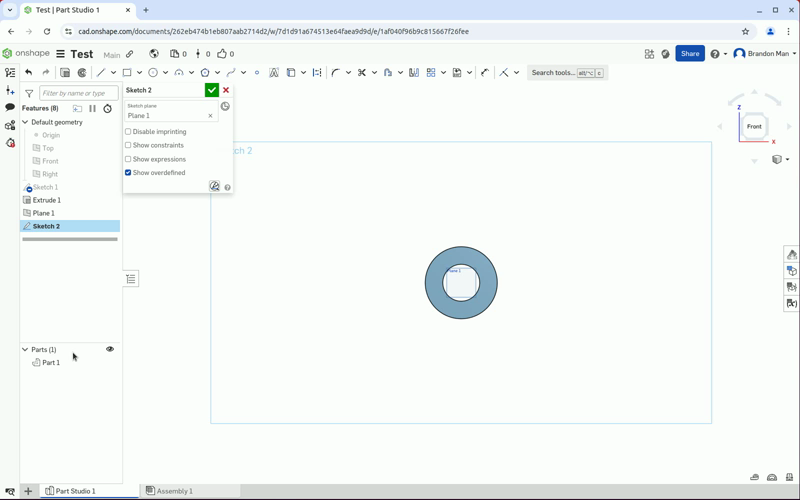
key(y)
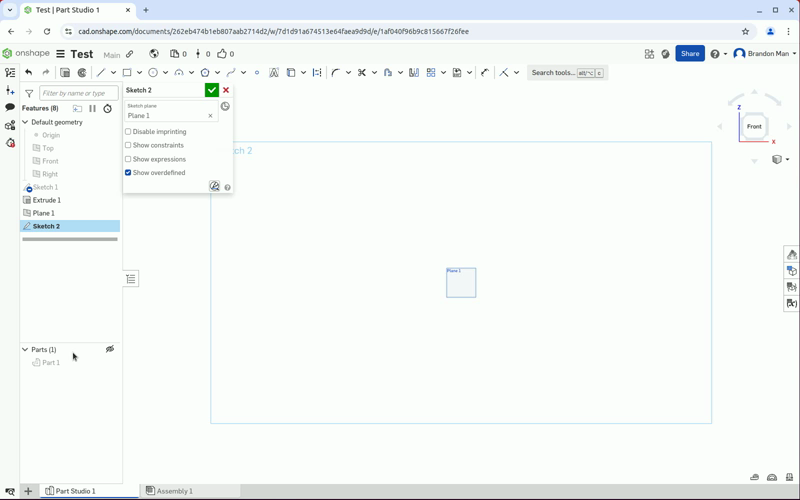
key(c)
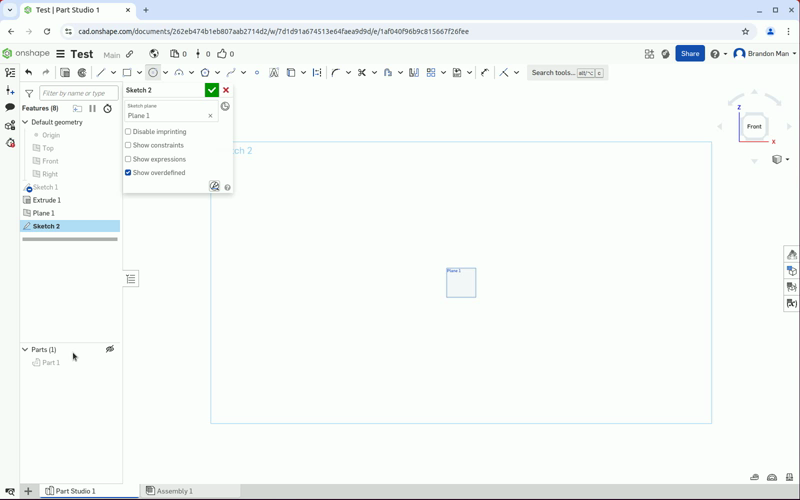
key_down(shift)
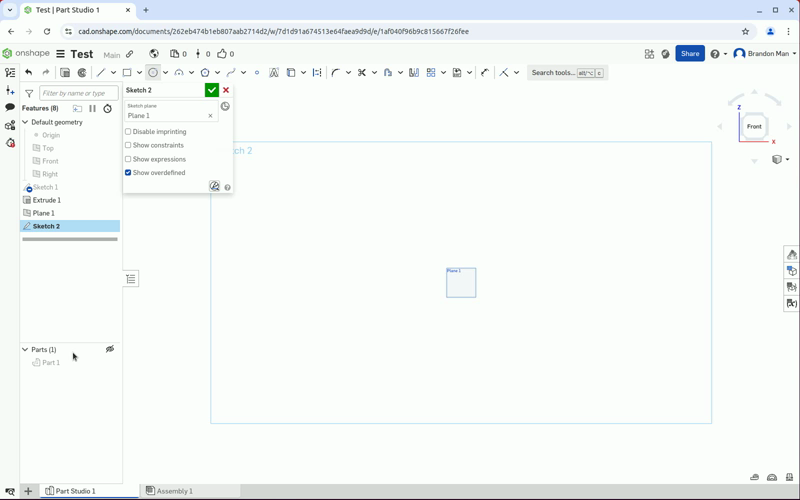
mouse_move(461, 282)
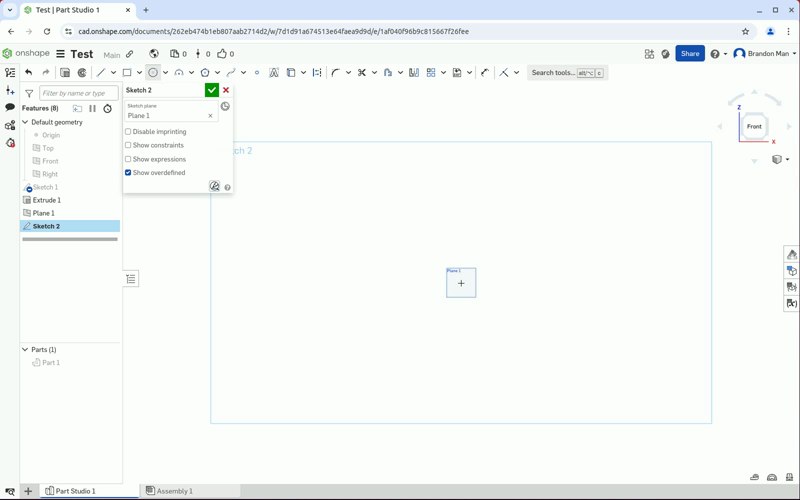
click(461, 282)
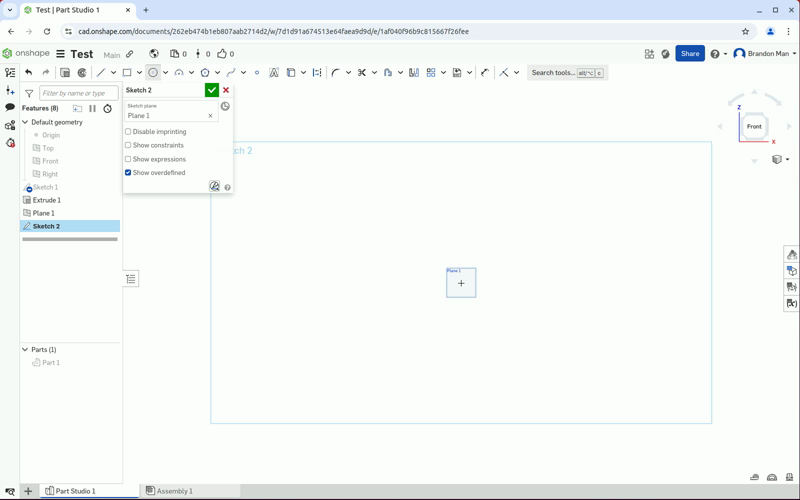
key_up(shift)
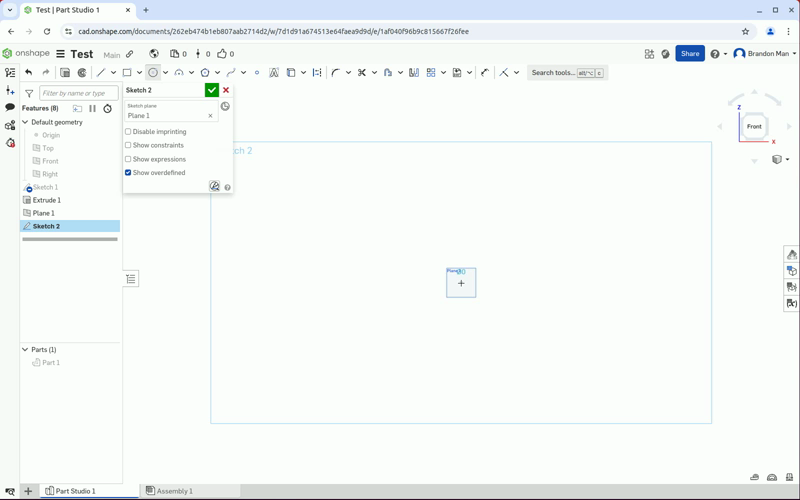
mouse_move(494, 282)
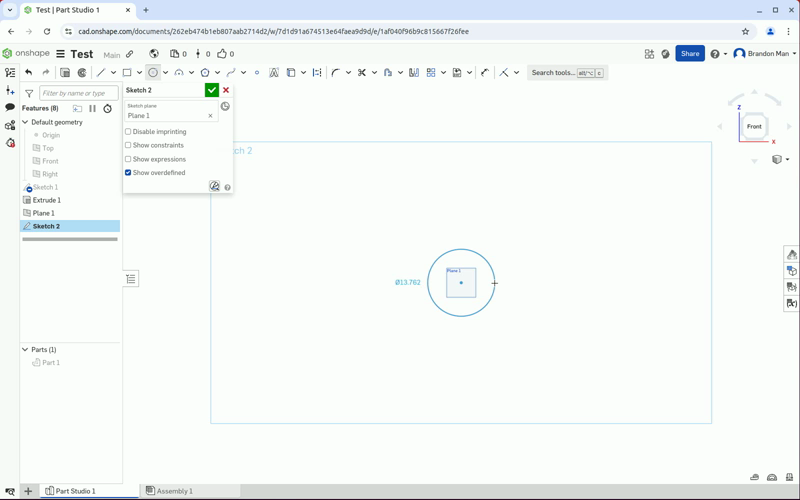
click(494, 282)
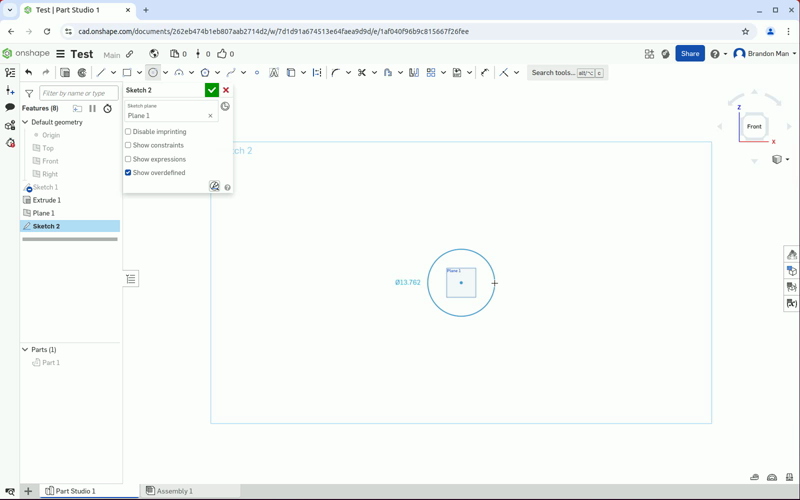
key(esc)
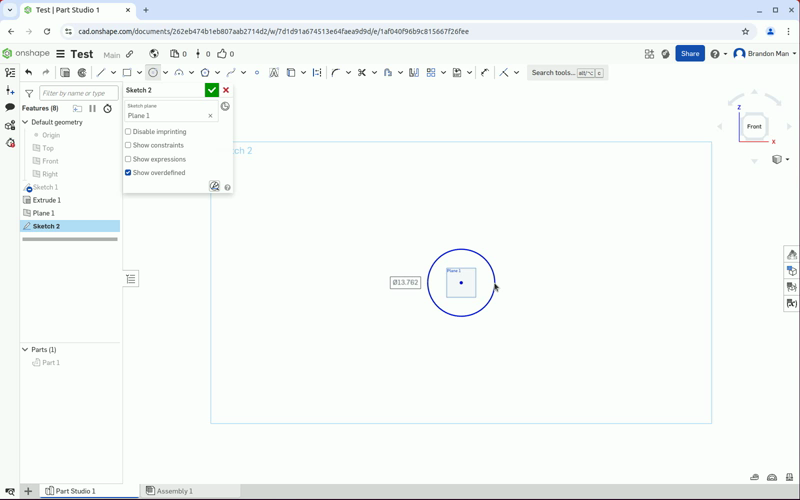
key(c)
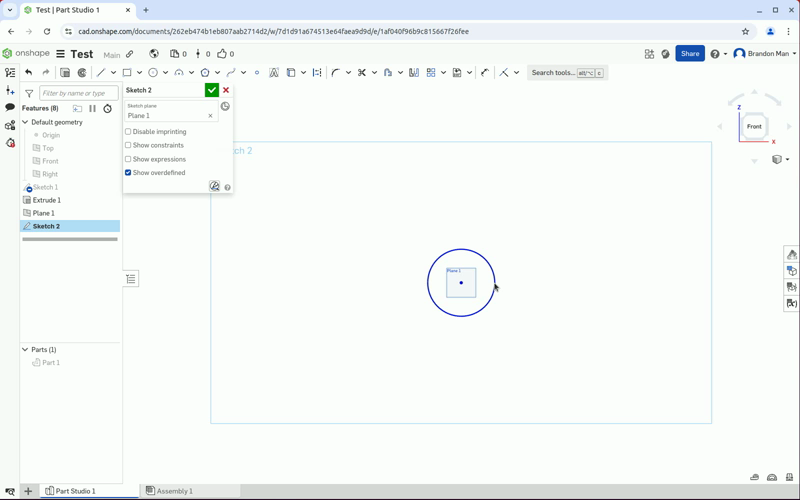
key_down(shift)
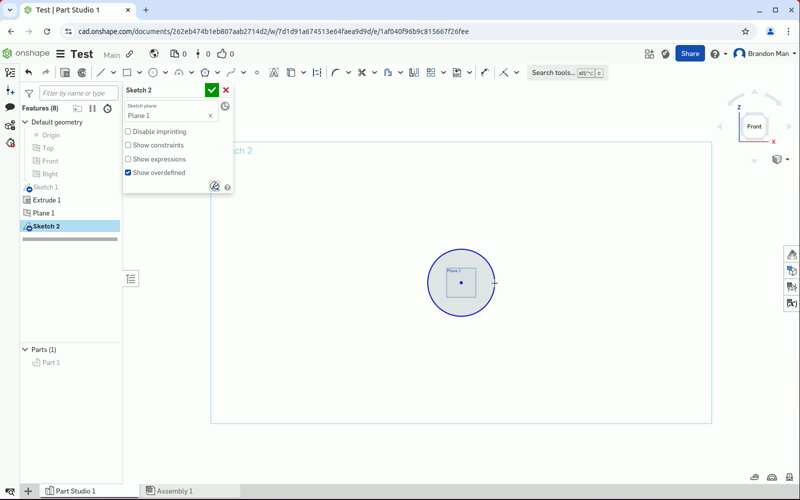
mouse_move(461, 282)
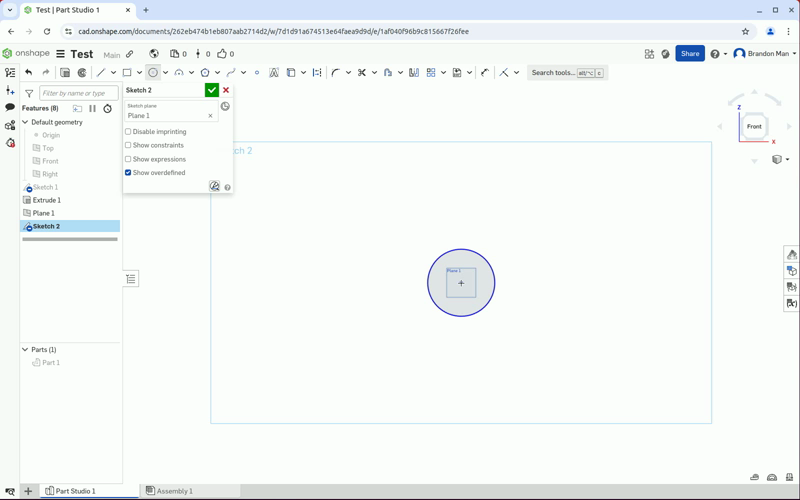
click(461, 282)
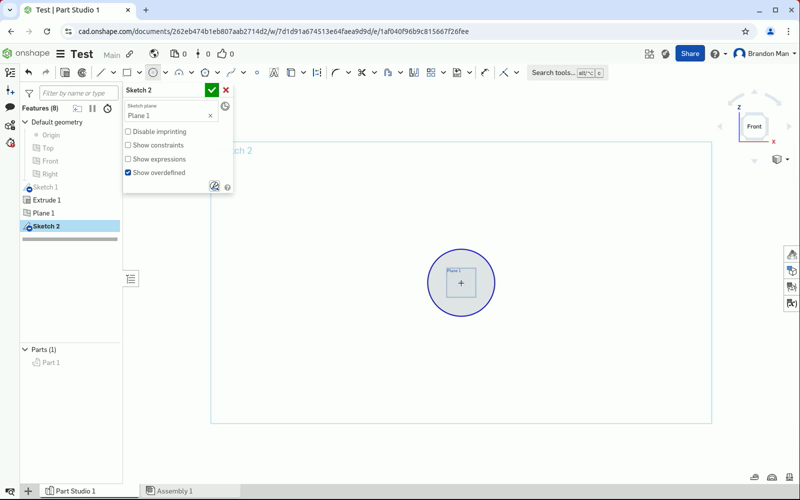
key_up(shift)
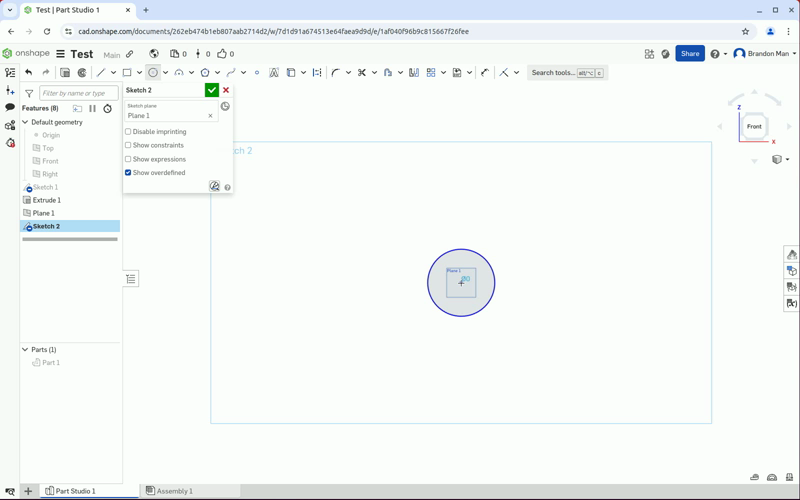
mouse_move(480, 282)
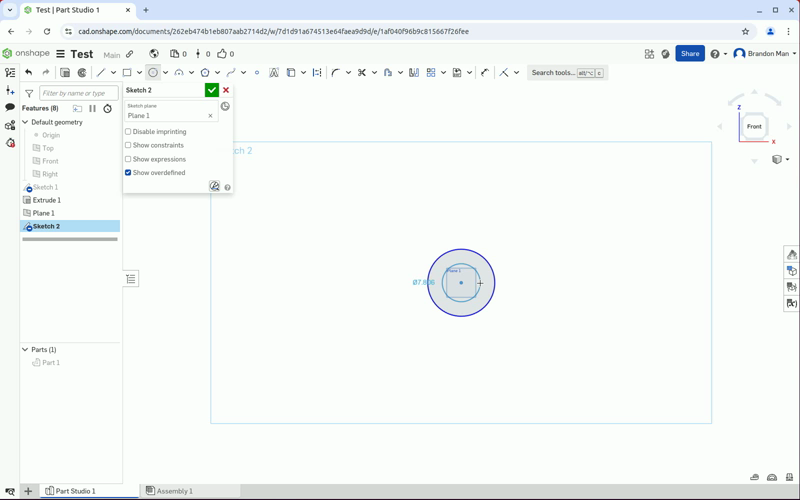
click(480, 282)
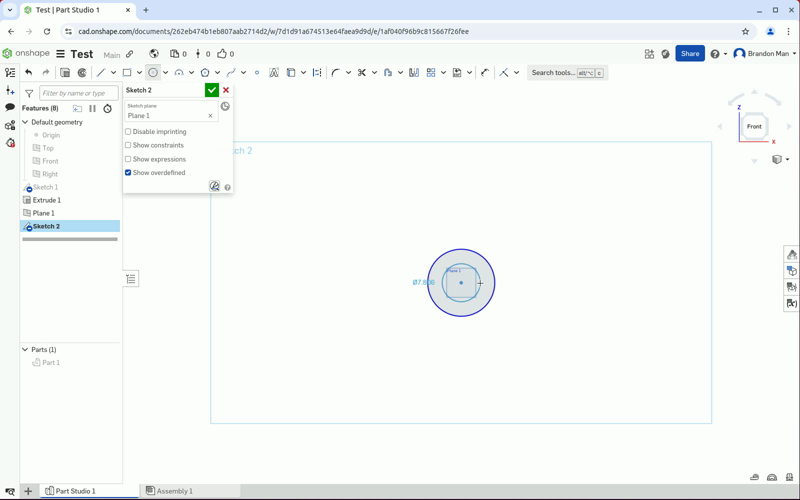
key(esc)
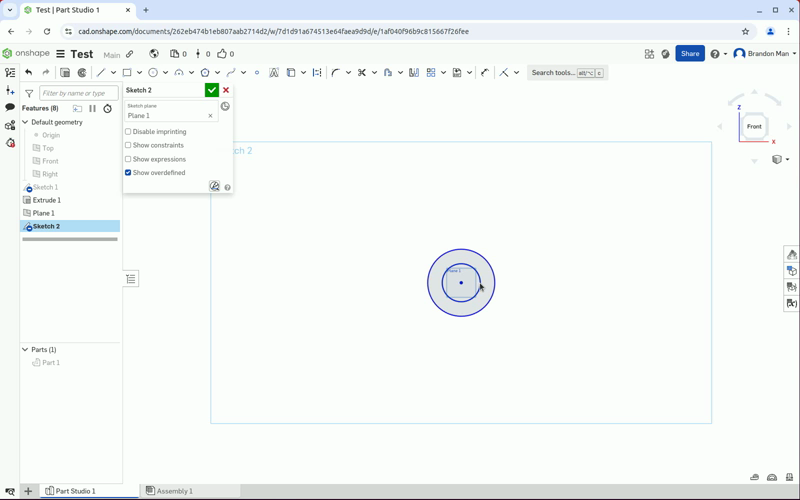
mouse_move(458, 310)
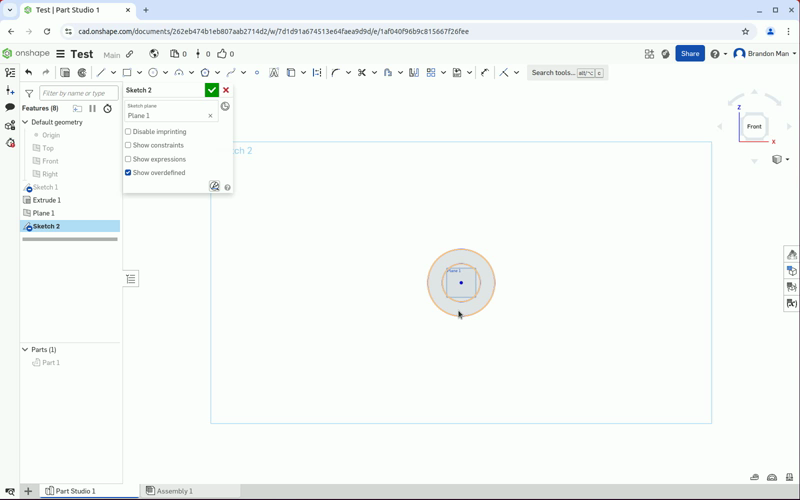
click(458, 310)
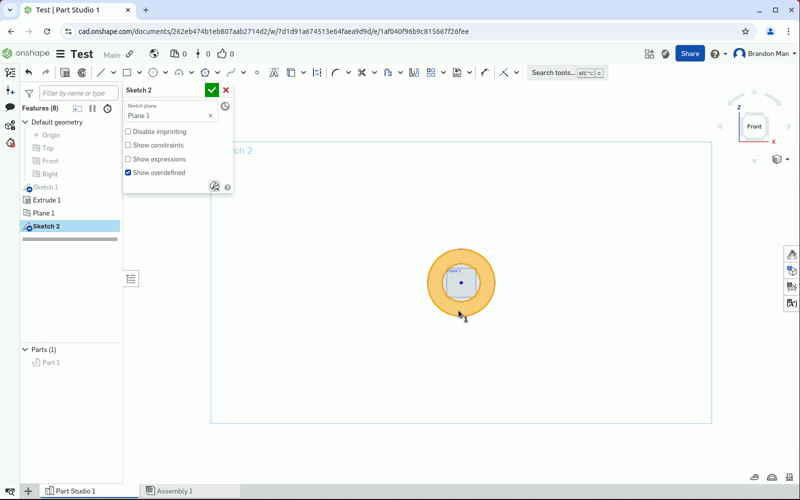
mouse_move(73, 352)
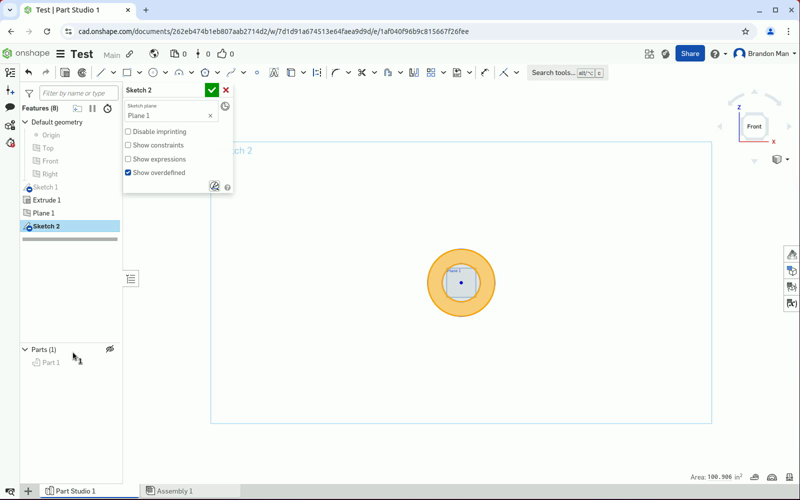
key(shift+y)
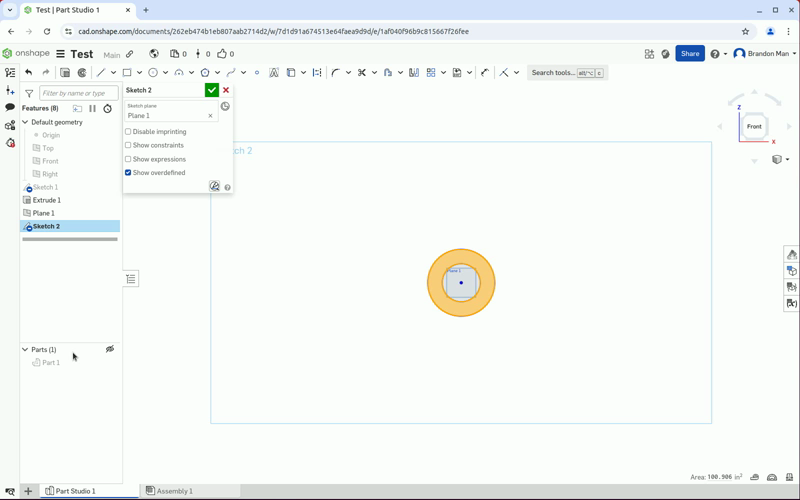
key(shift+e)
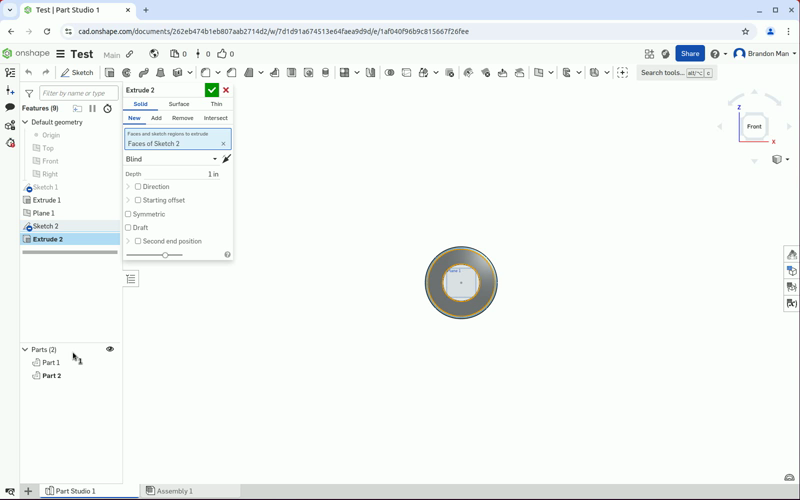
mouse_move(143, 106)
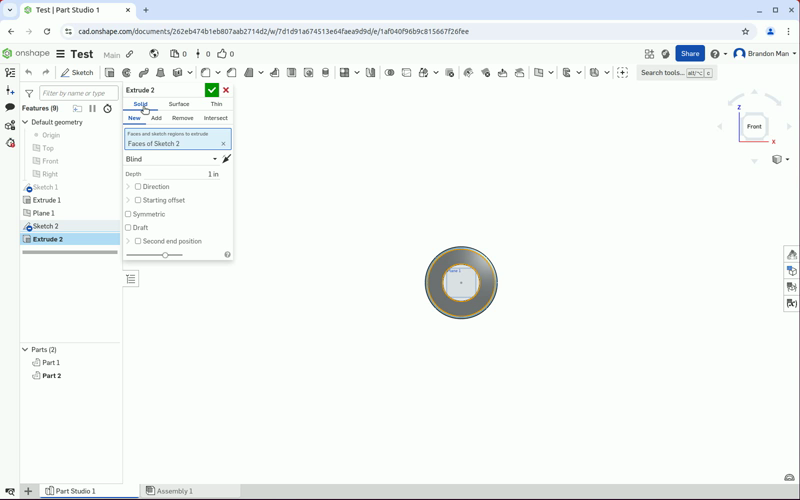
click(143, 106)
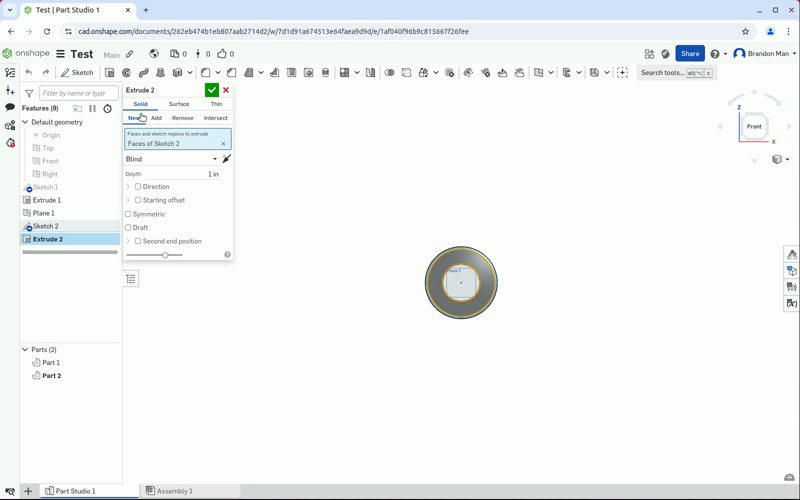
mouse_move(137, 120)
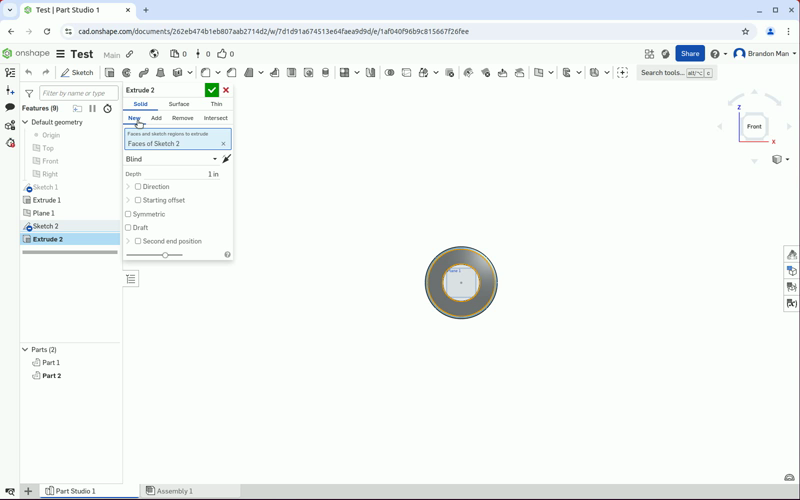
click(137, 120)
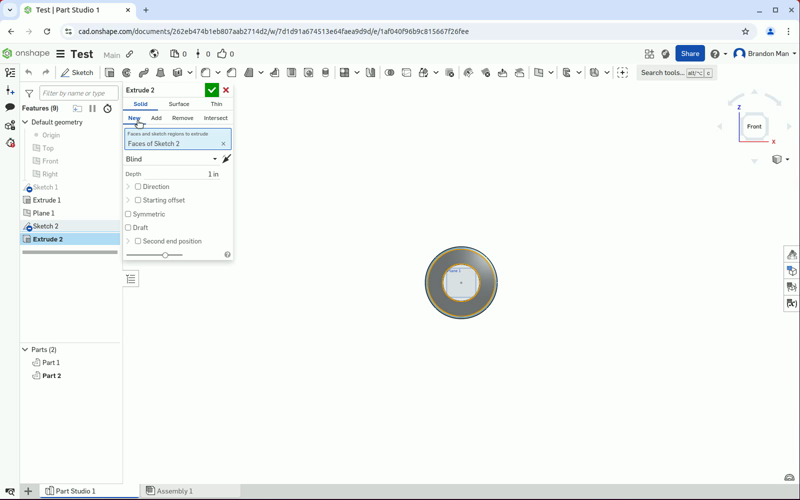
key(tab, 4)
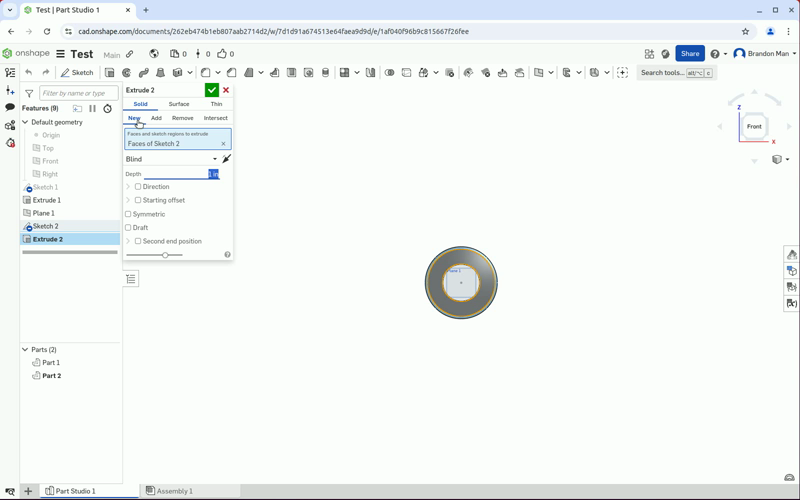
text(0.963)
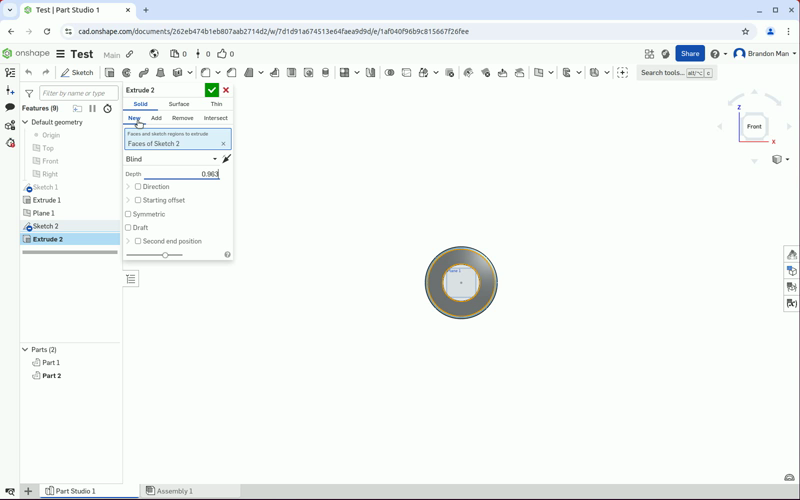
key(enter)
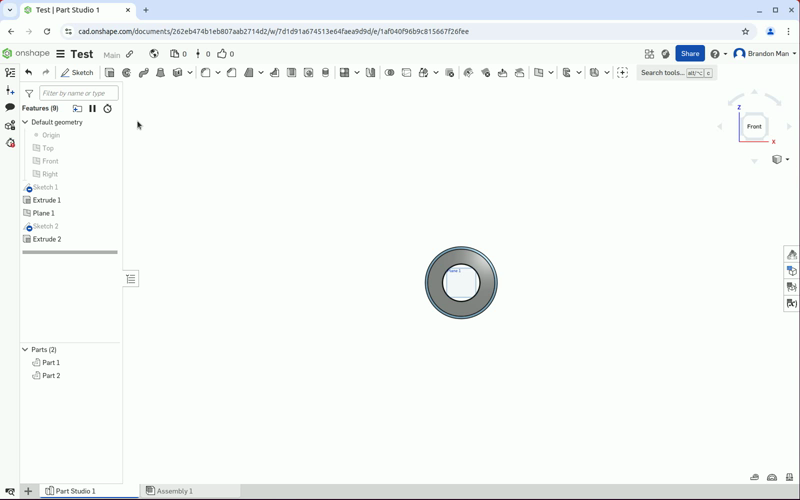
key(shift+h)
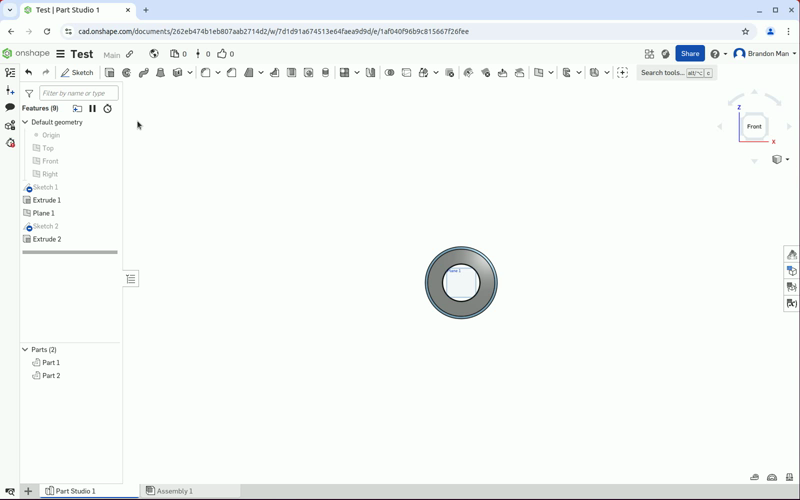
key(shift+h)
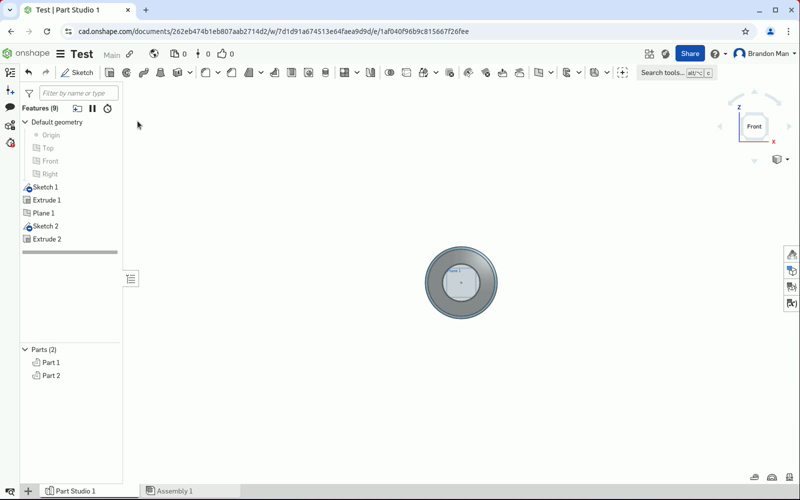
key(shift+7)
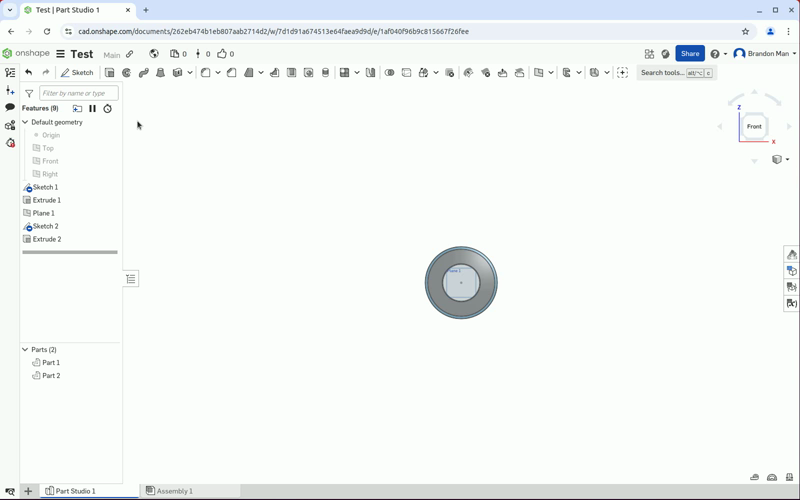
key(left, 2)
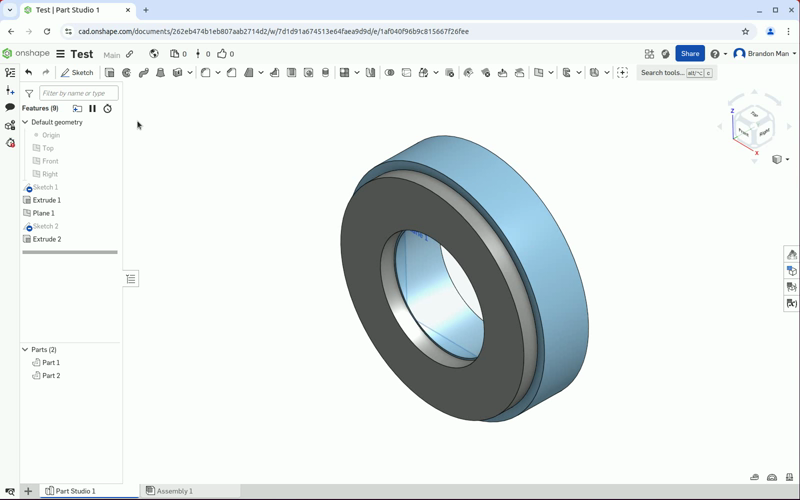
key(down, 2)
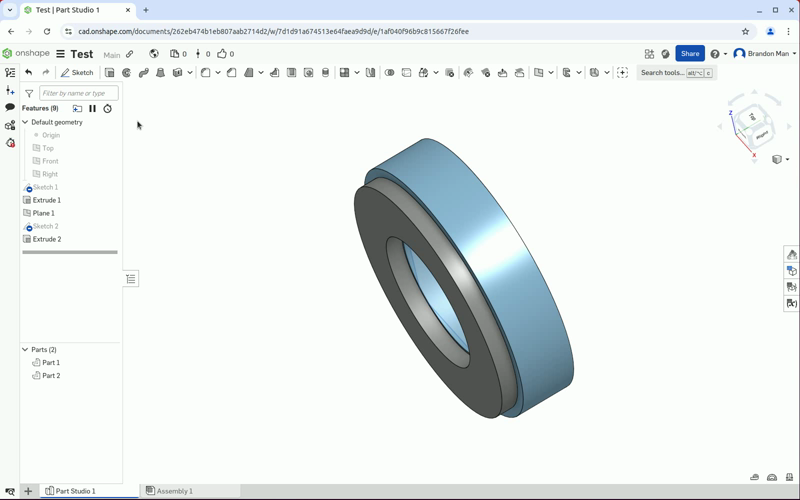
key(up, 2)
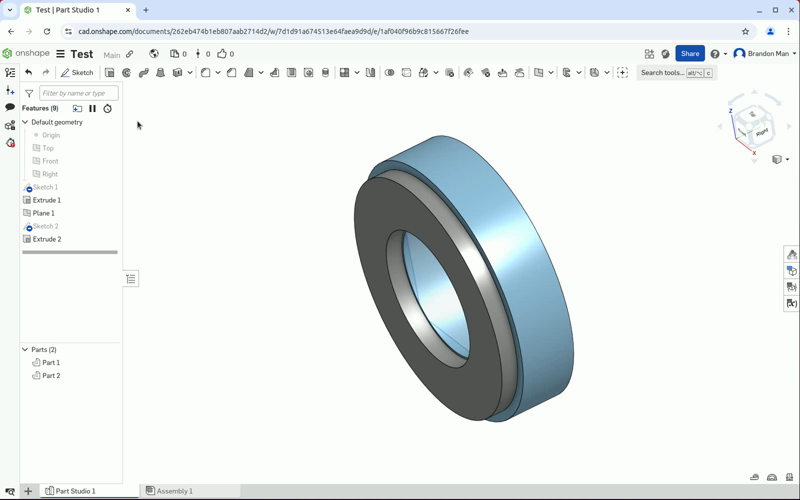
key(right, 2)
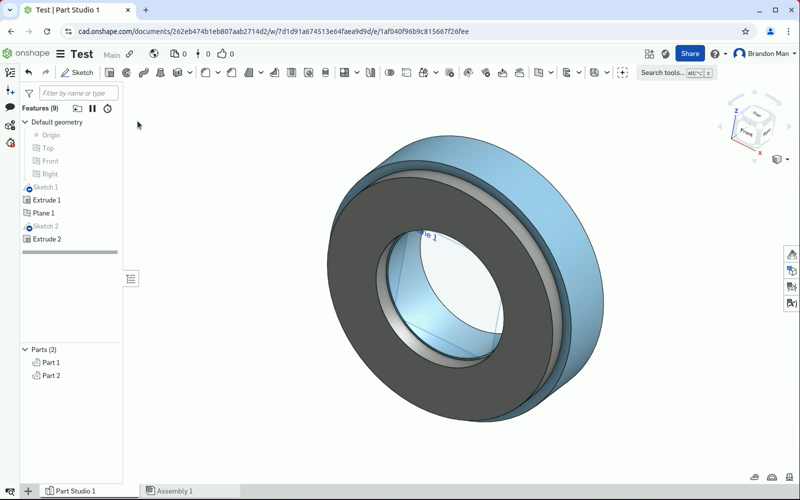
mouse_move(73, 189)
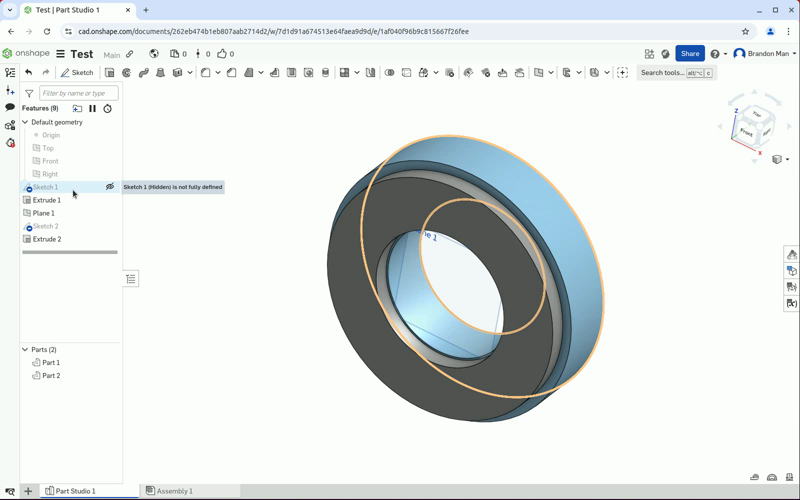
click(73, 189)